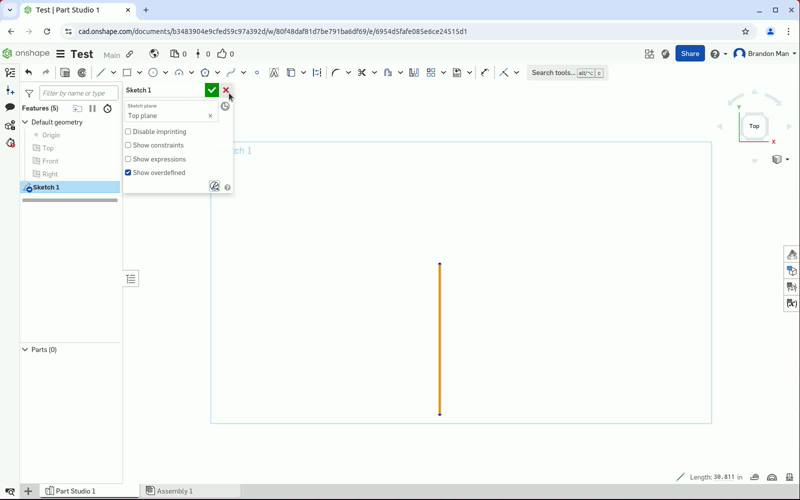
key(shift+h)
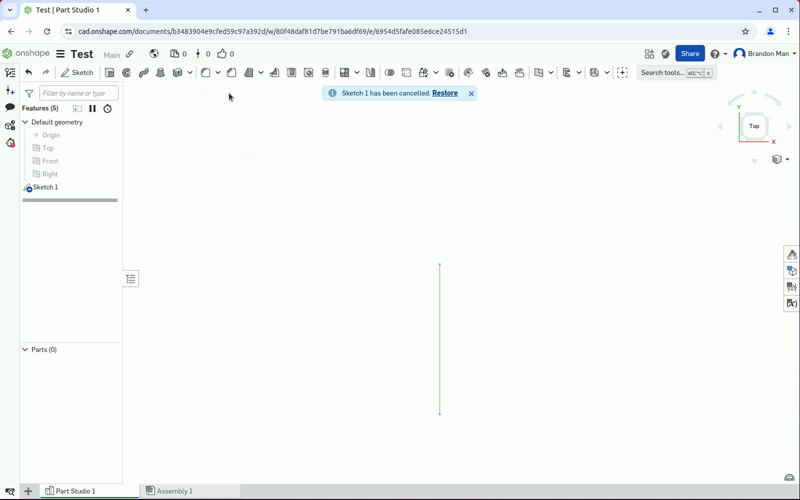
key(shift+s)
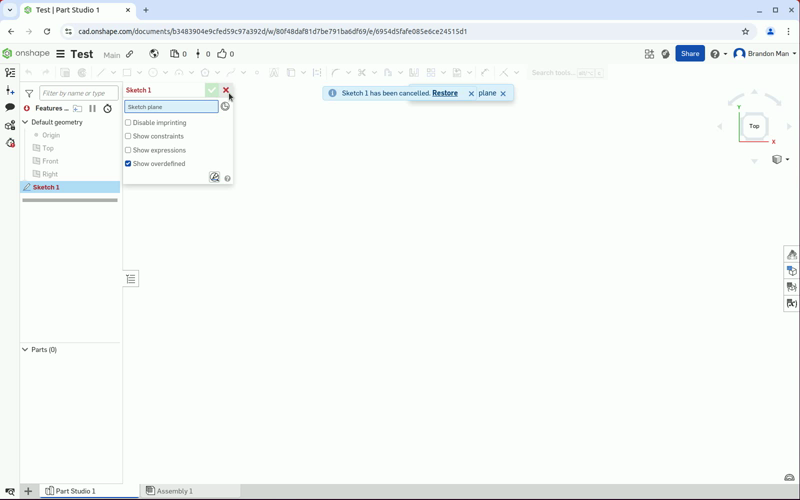
mouse_move(73, 150)
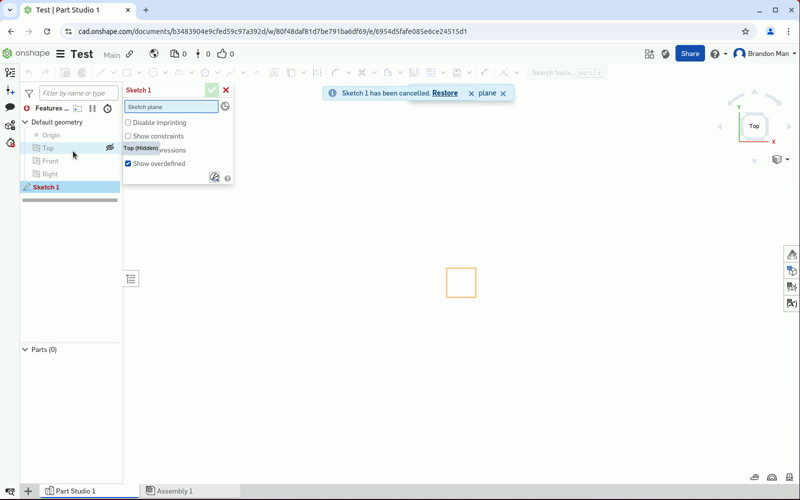
click(73, 150)
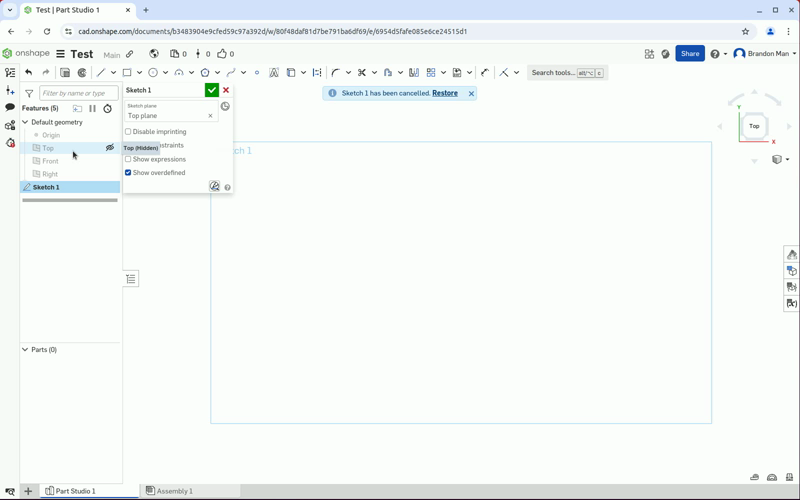
mouse_move(73, 352)
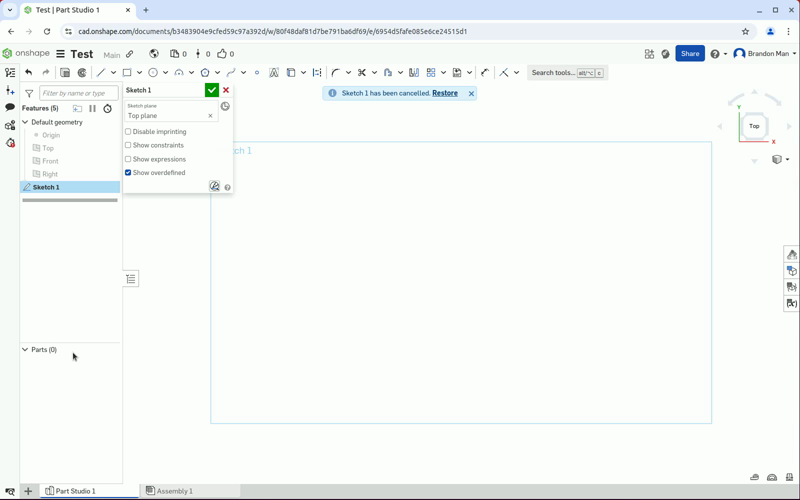
key(y)
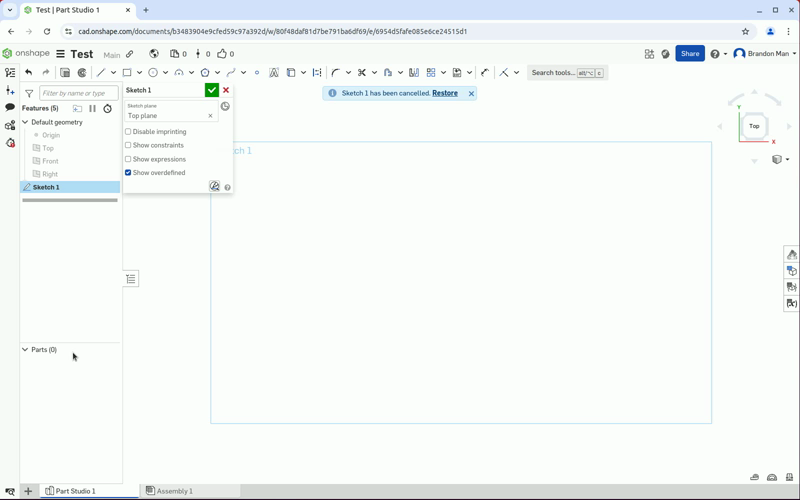
key(c)
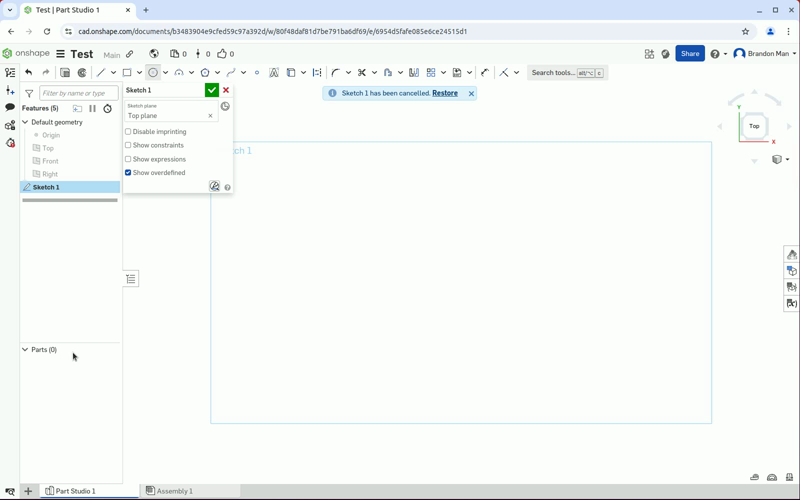
key_down(shift)
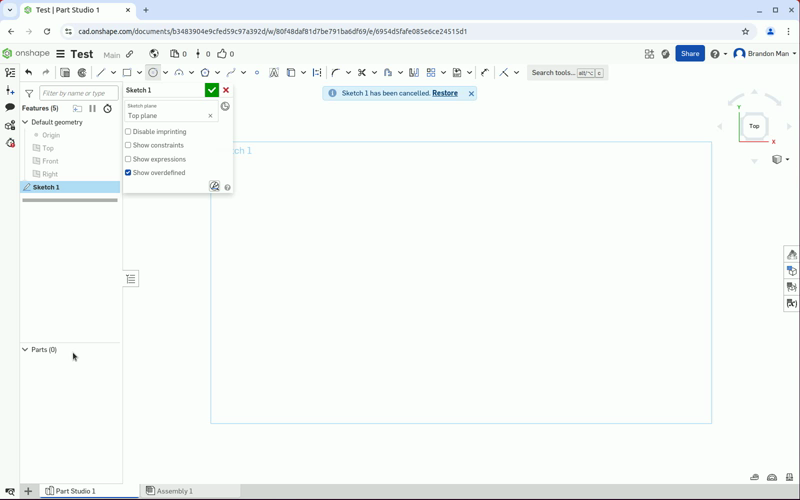
mouse_move(491, 327)
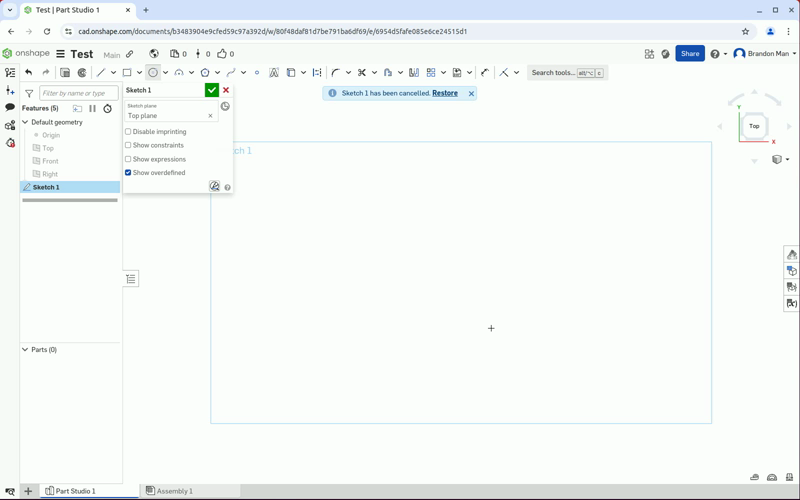
click(491, 327)
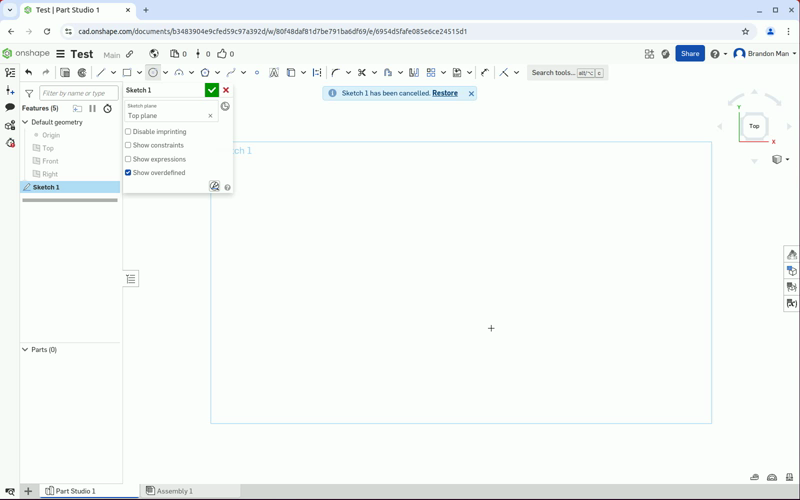
key_up(shift)
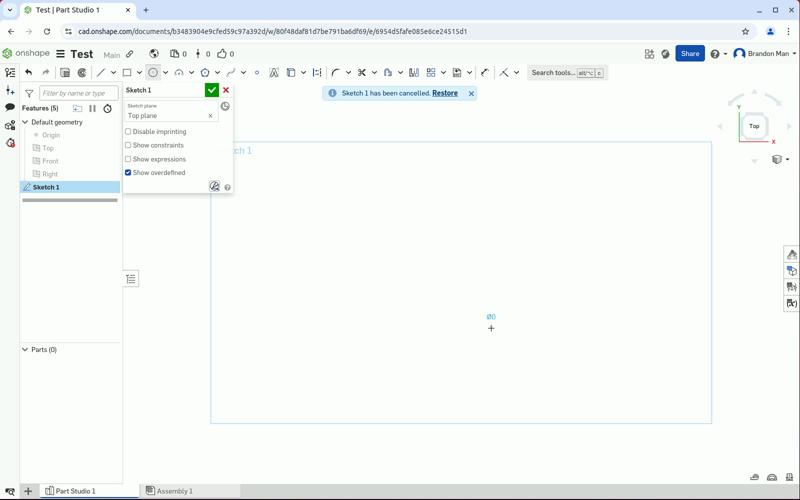
mouse_move(501, 327)
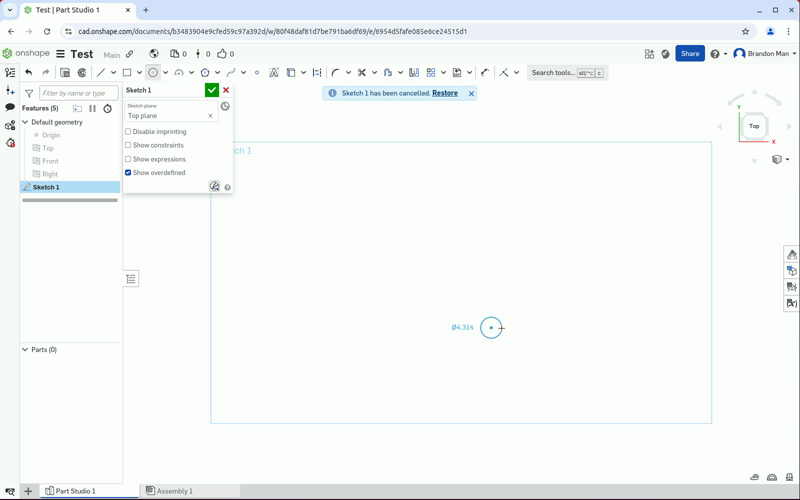
click(501, 327)
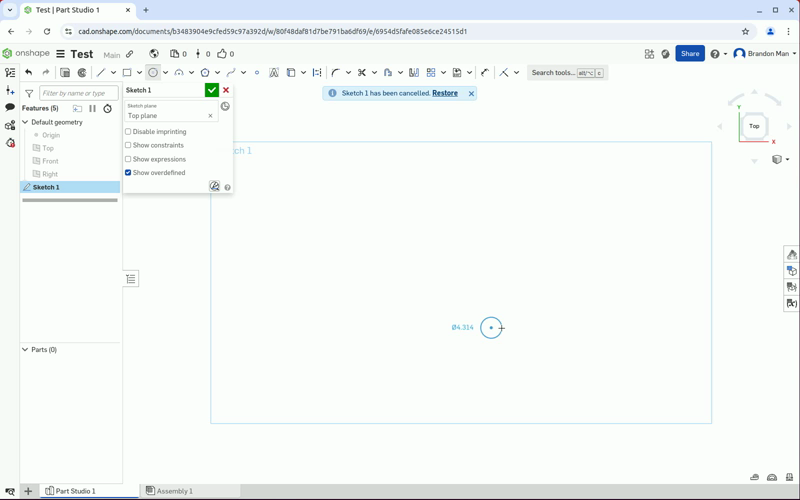
key(esc)
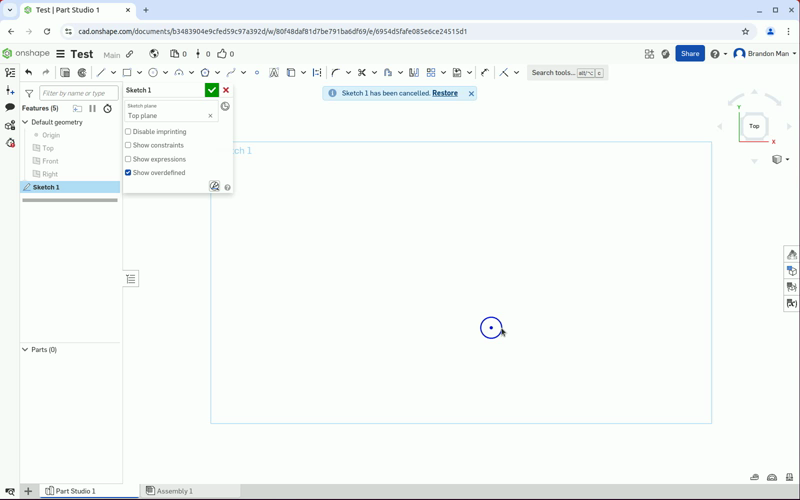
mouse_move(495, 324)
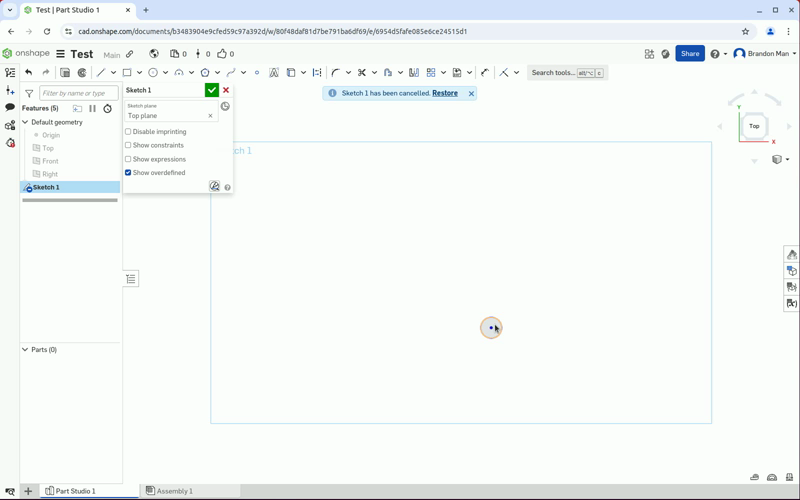
scroll(6)
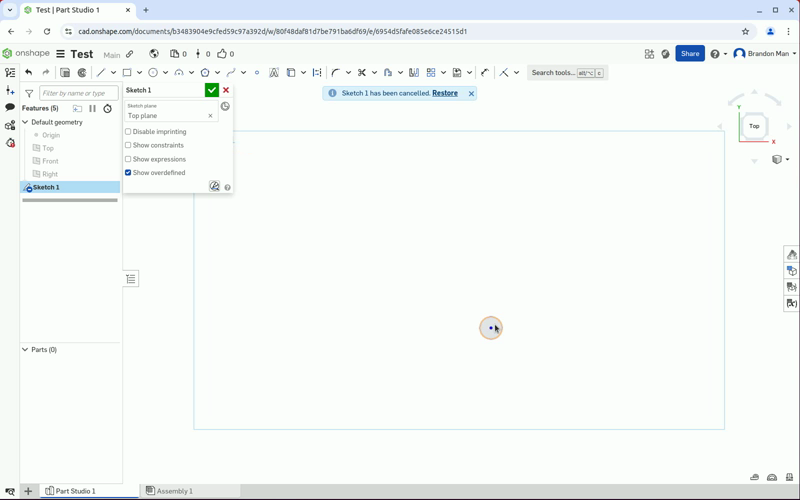
scroll(6)
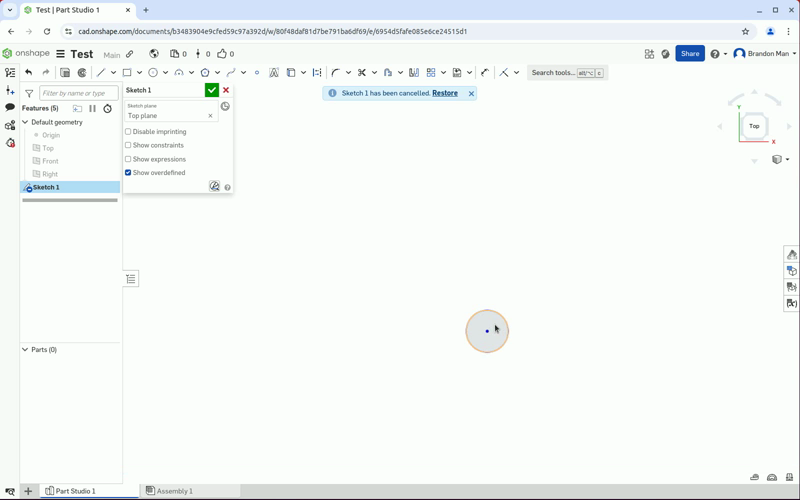
scroll(6)
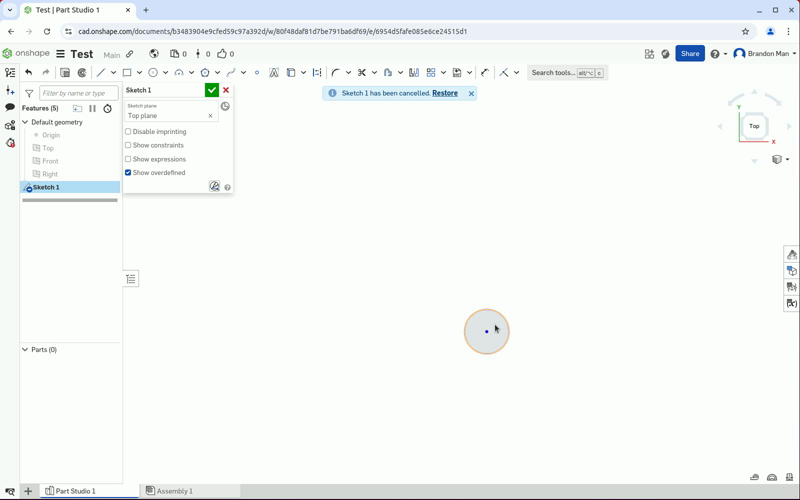
scroll(6)
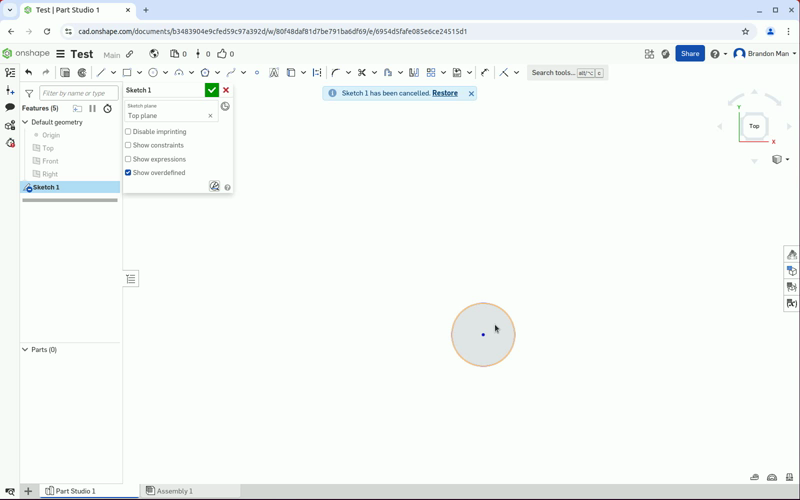
scroll(6)
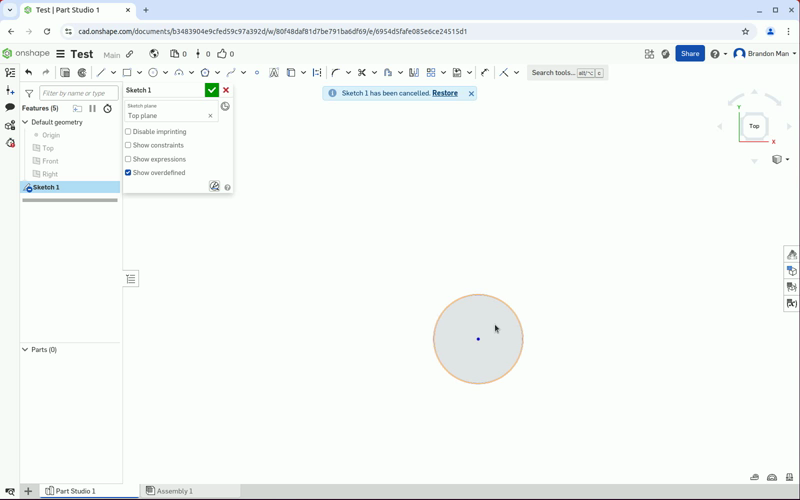
scroll(6)
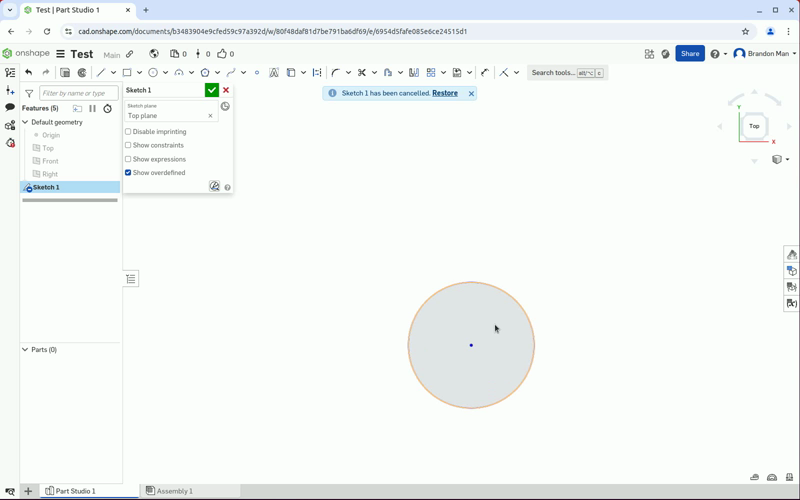
scroll(6)
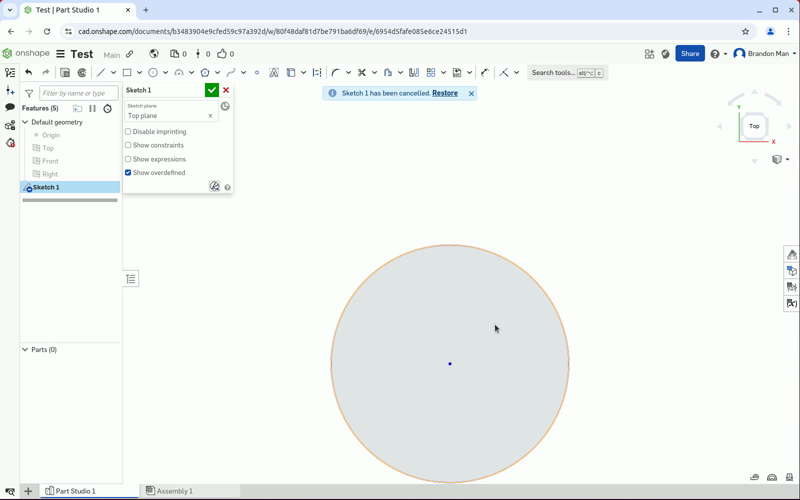
click(495, 324)
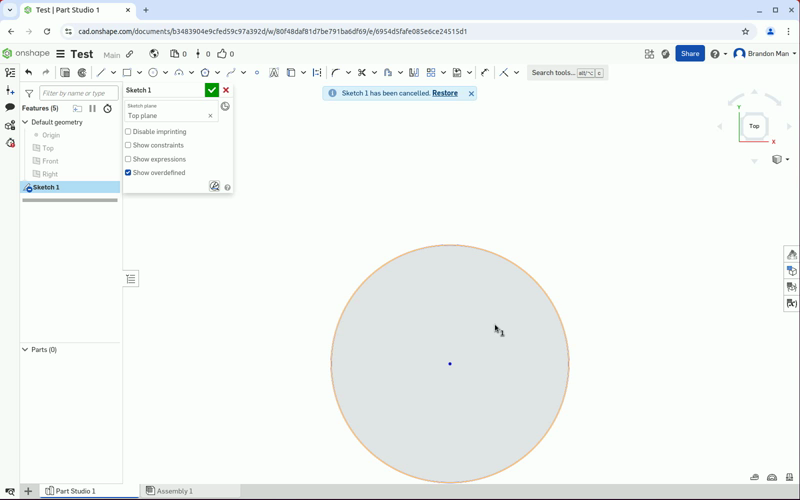
scroll(-6)
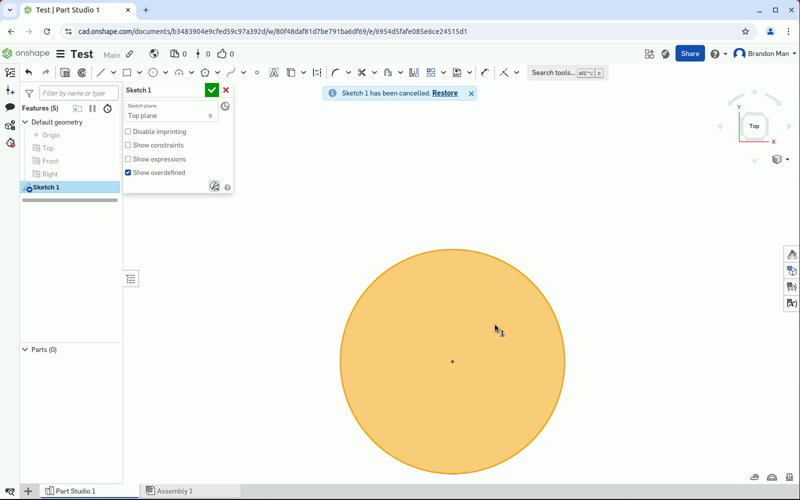
scroll(-6)
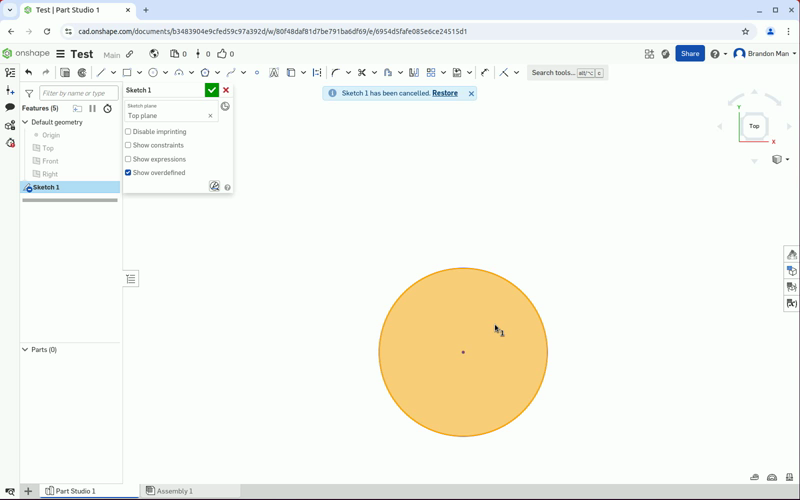
scroll(-6)
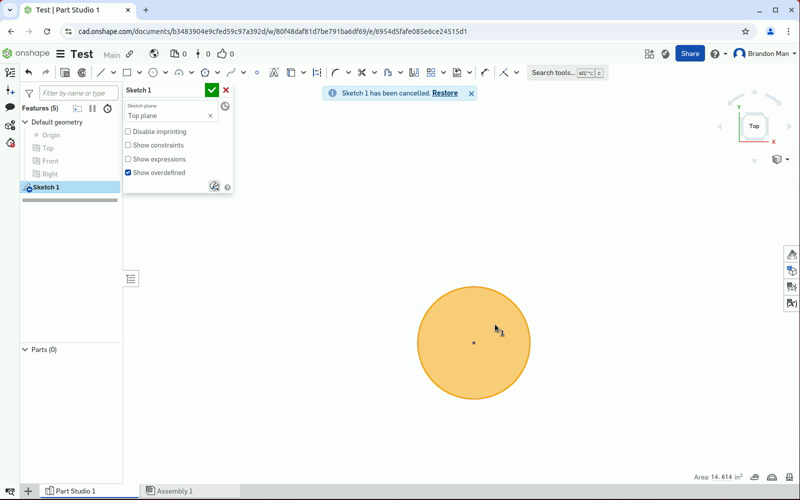
scroll(-6)
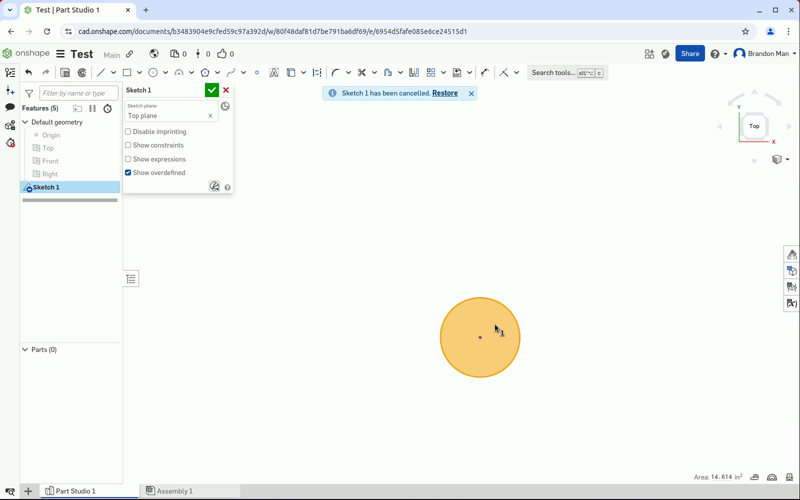
scroll(-6)
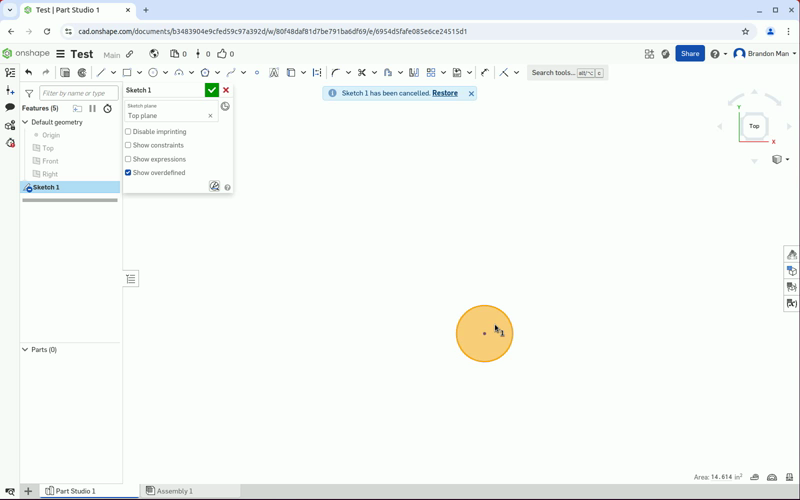
scroll(-6)
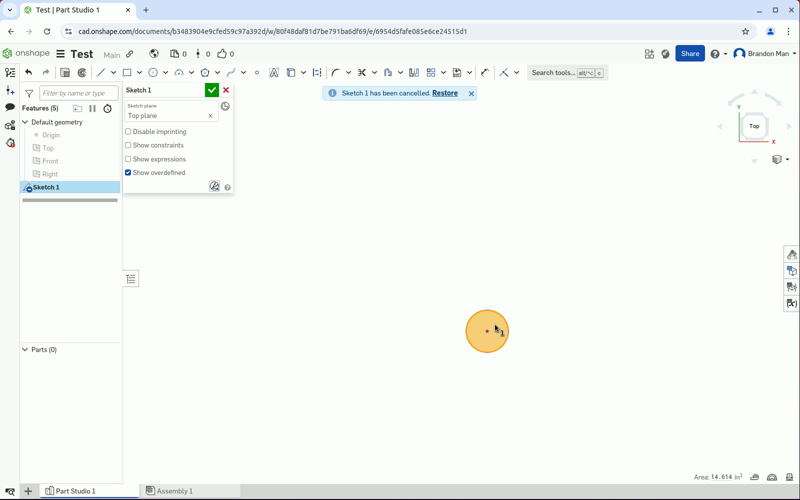
scroll(-6)
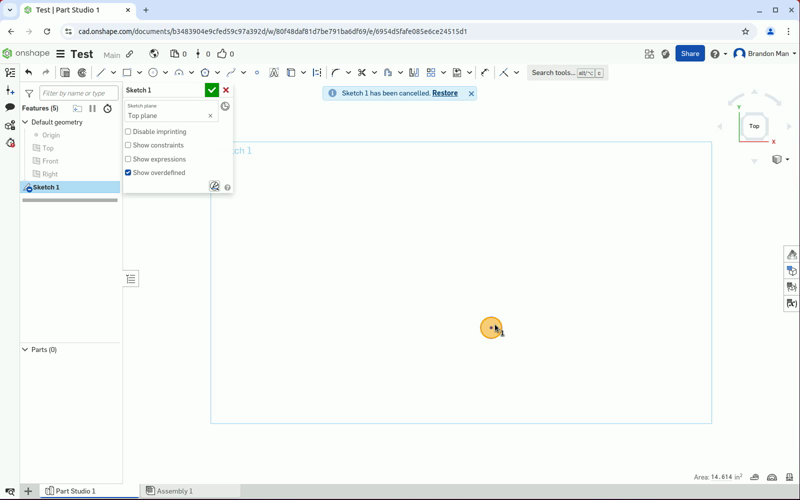
mouse_move(73, 352)
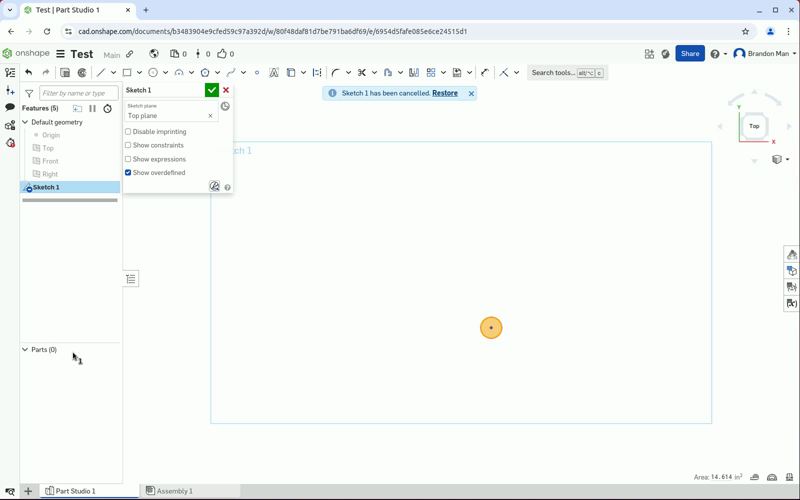
key(shift+y)
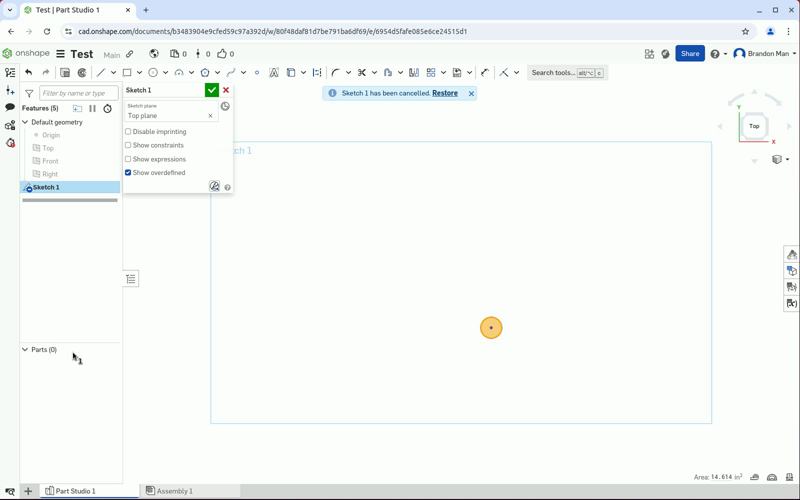
key(shift+e)
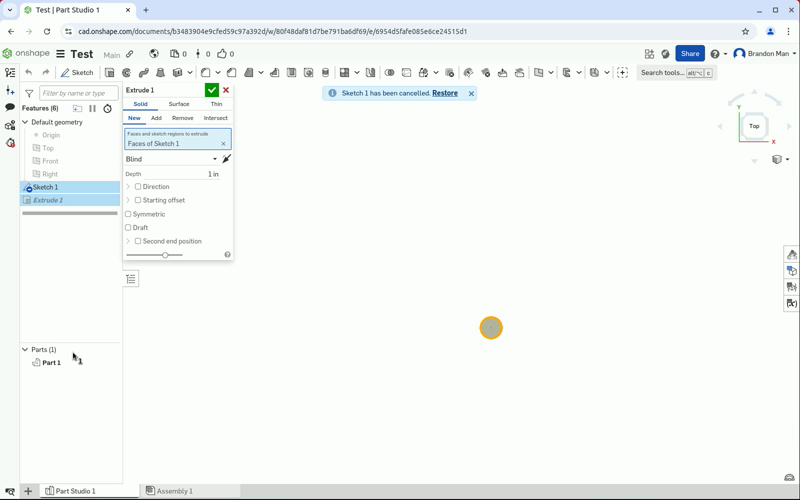
mouse_move(143, 106)
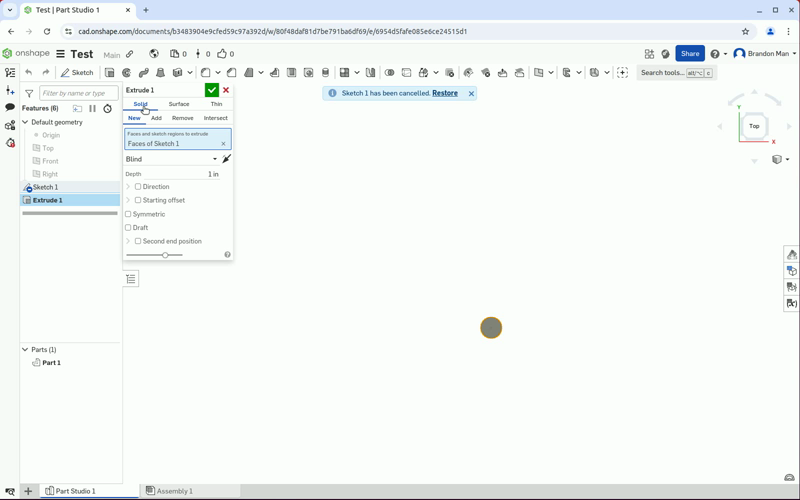
click(143, 106)
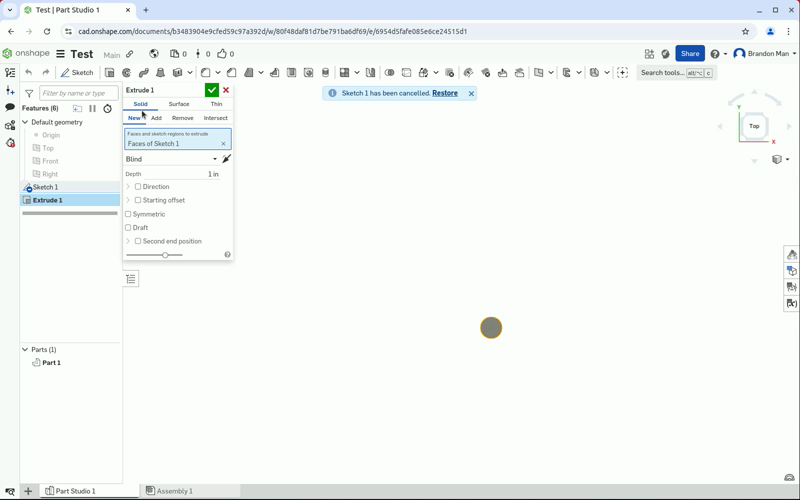
mouse_move(137, 120)
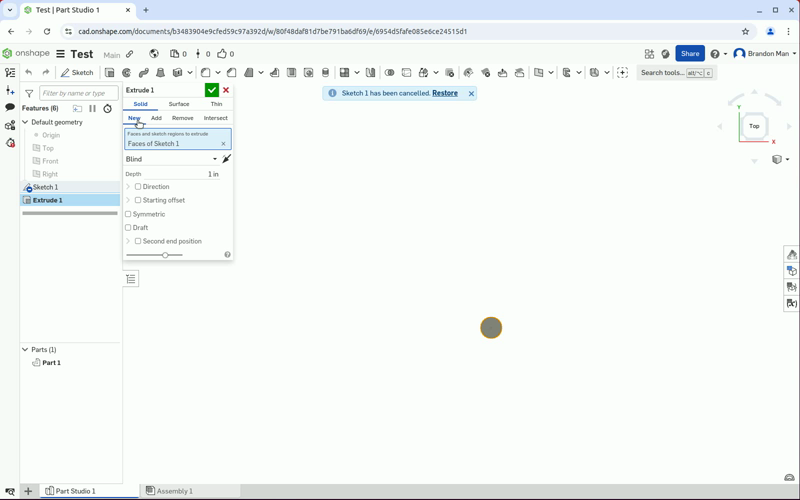
click(137, 120)
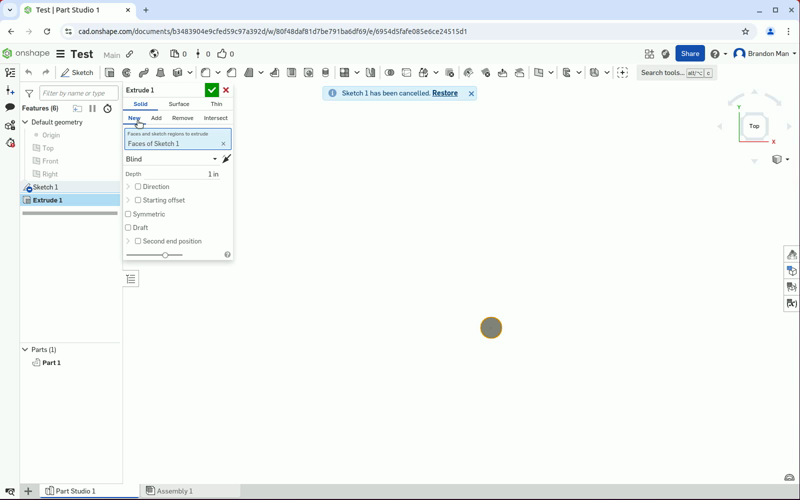
key(tab, 4)
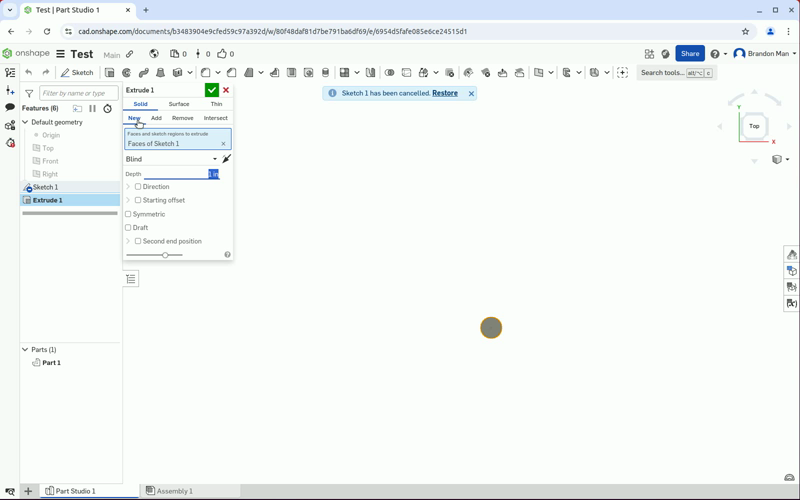
text(16.609)
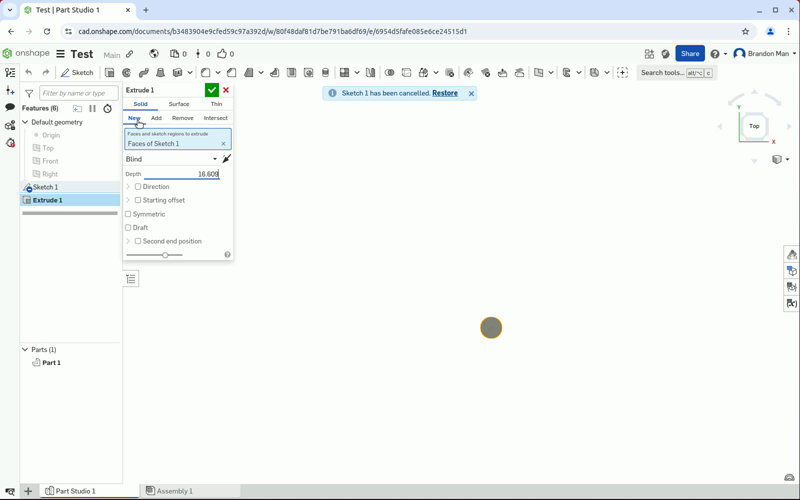
key(enter)
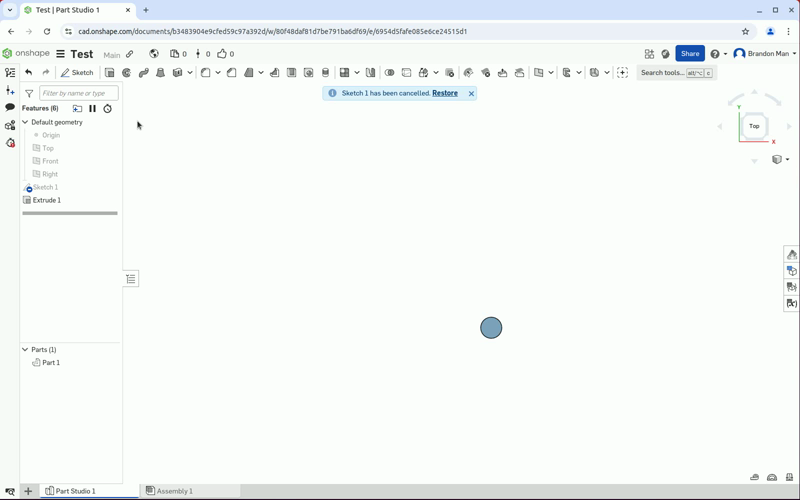
key(shift+h)
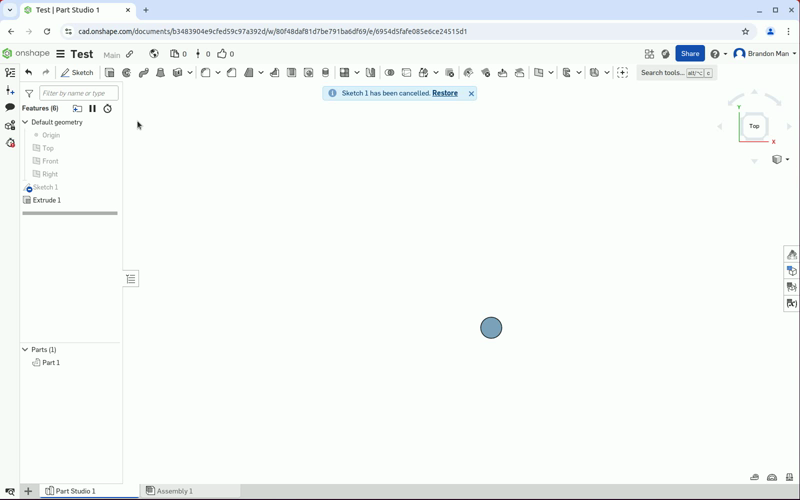
key(shift+h)
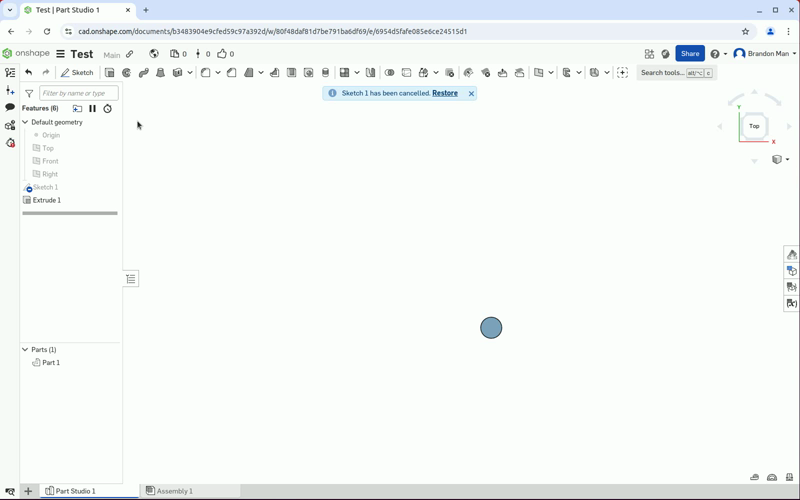
mouse_move(73, 189)
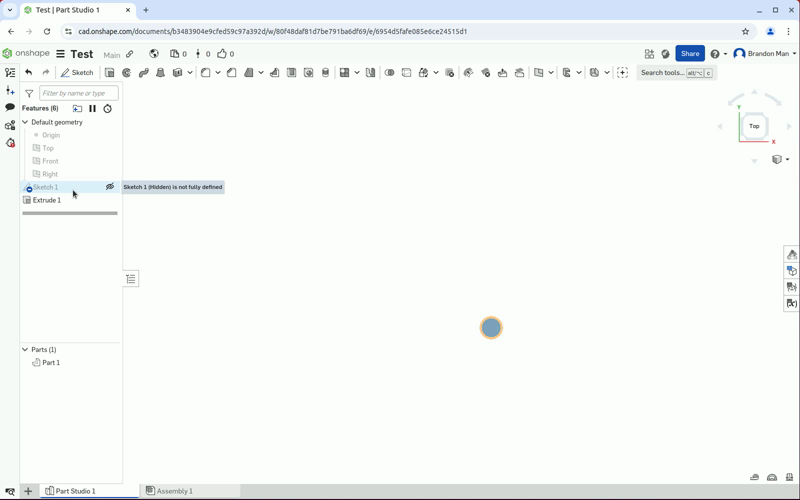
click(73, 189)
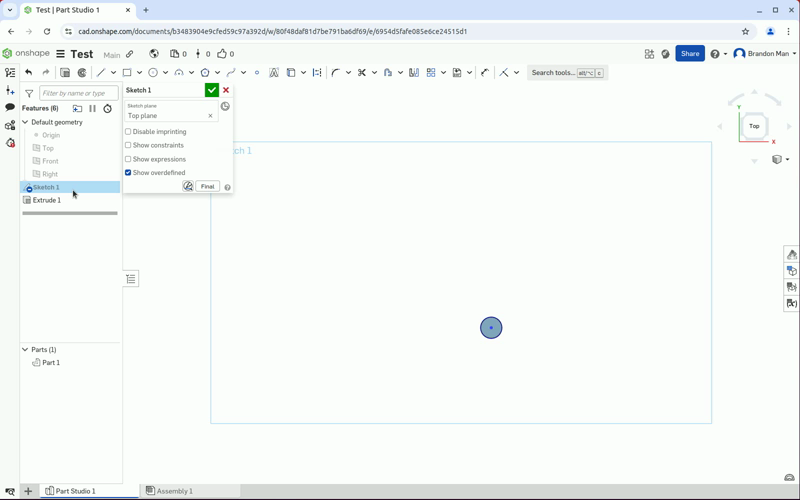
mouse_move(229, 92)
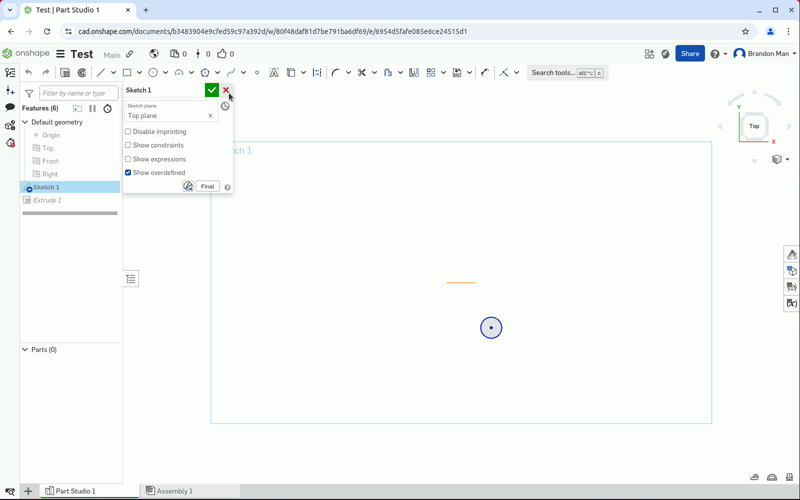
click(229, 92)
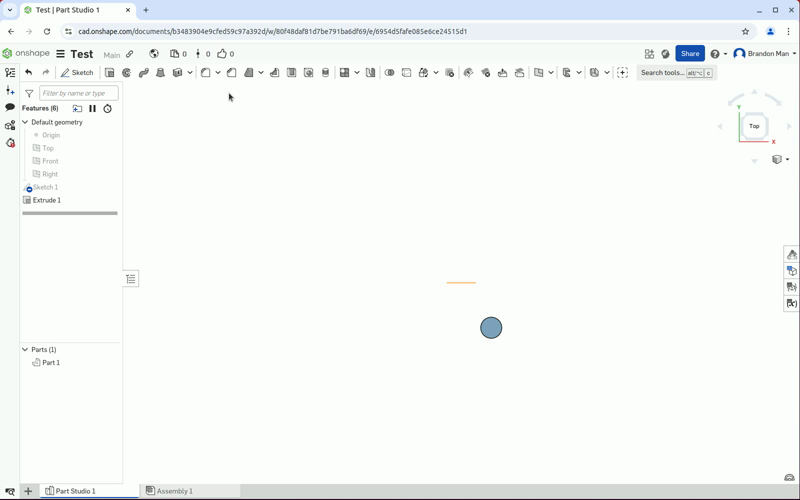
mouse_move(73, 352)
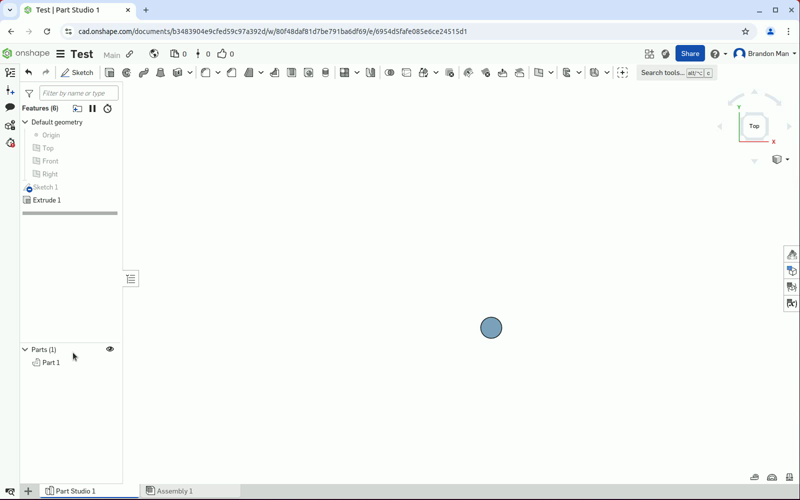
key(y)
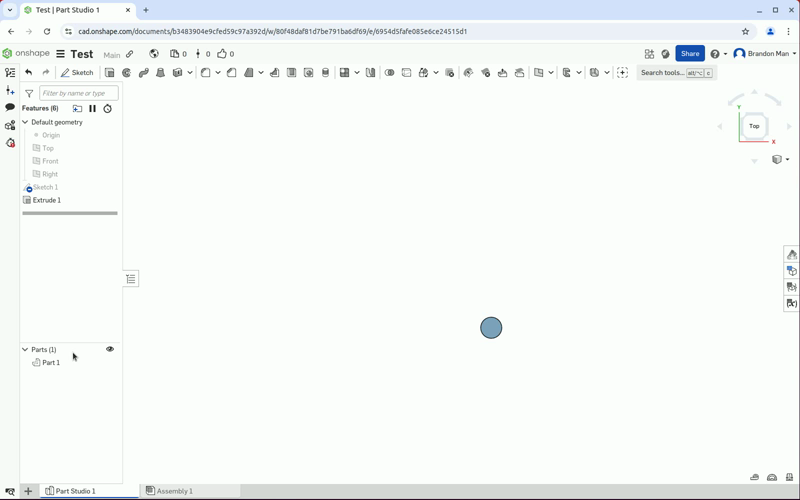
key(shift+p)
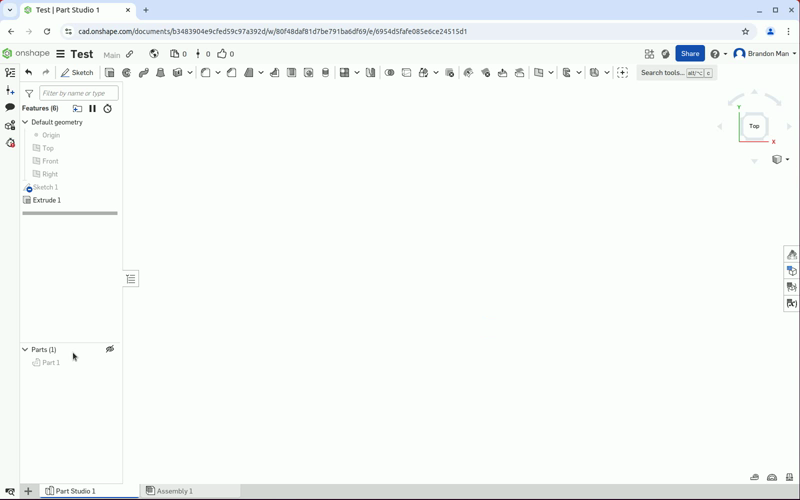
key(space)
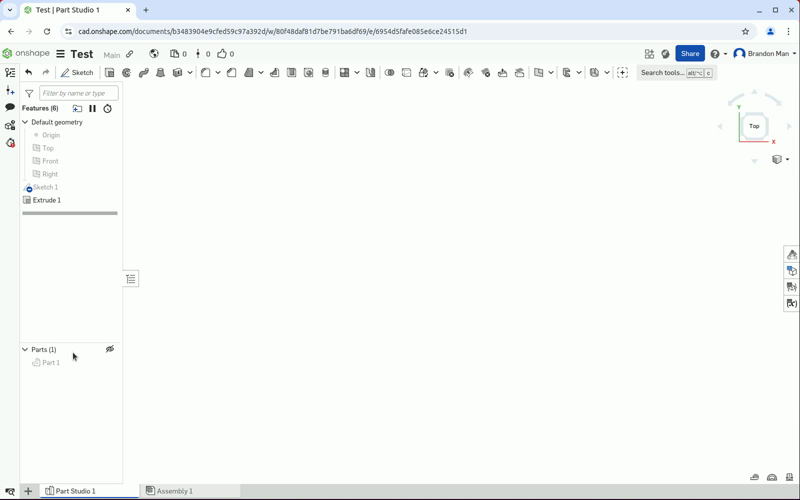
key_down(shift)
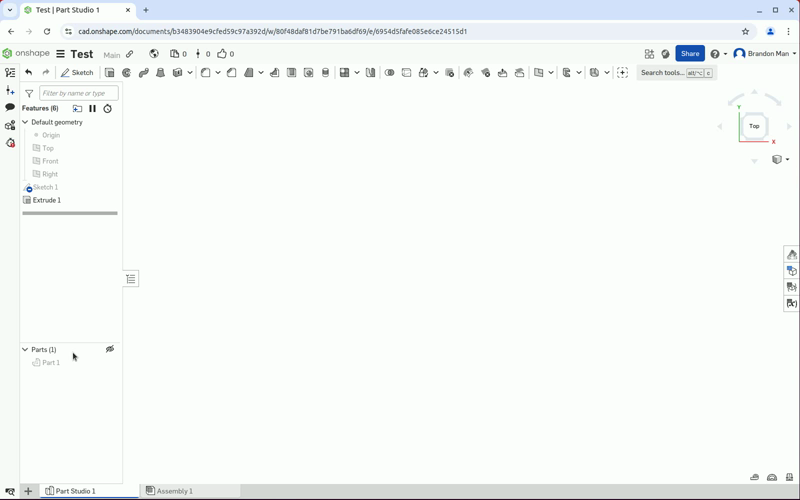
key(up)
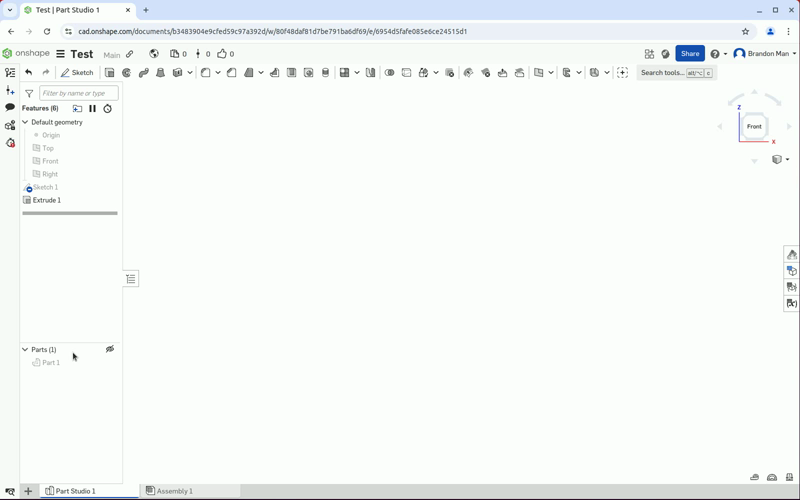
key_up(shift)
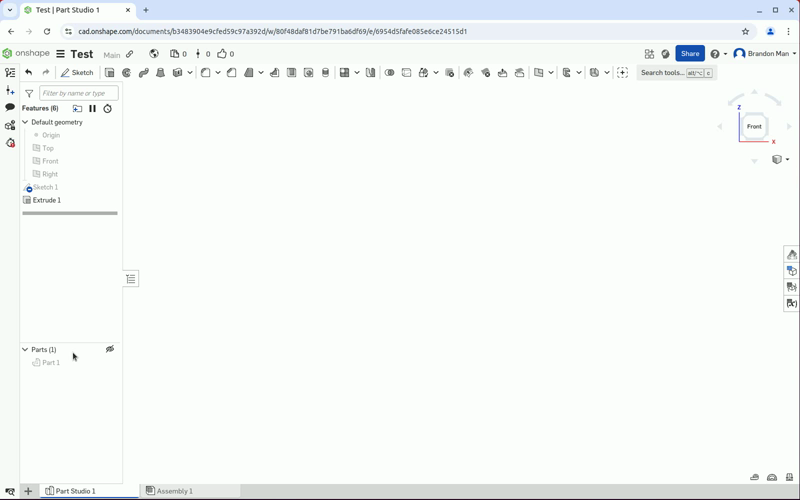
mouse_move(73, 352)
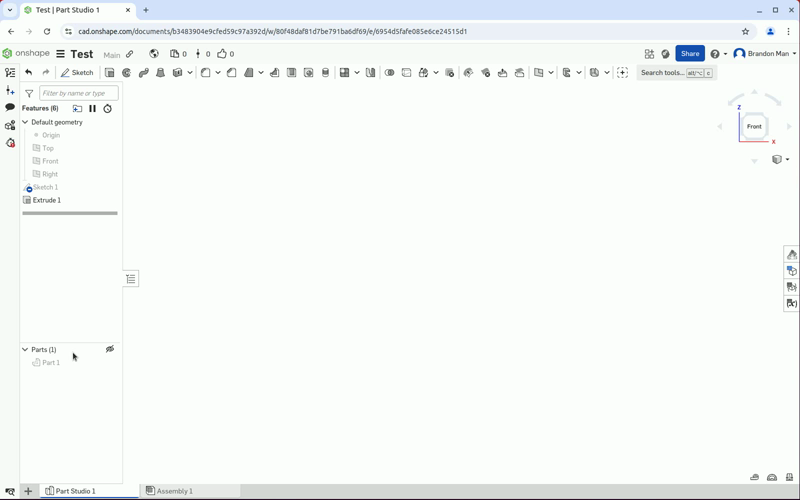
key(shift+y)
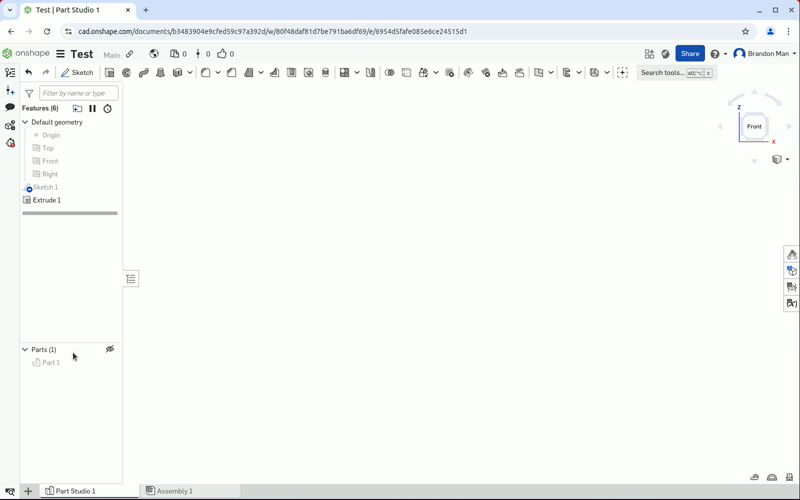
key(shift+s)
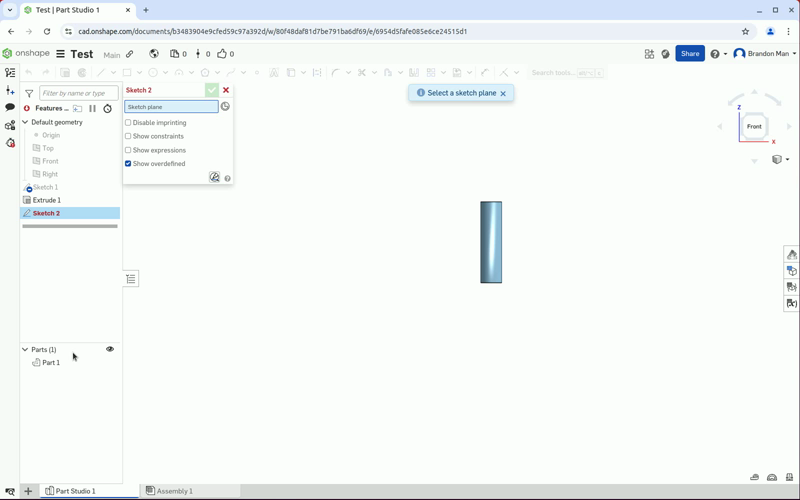
mouse_move(73, 163)
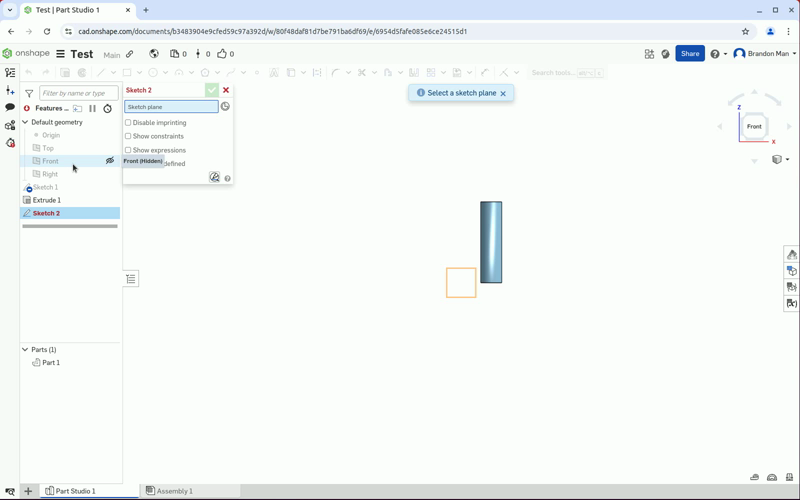
click(73, 163)
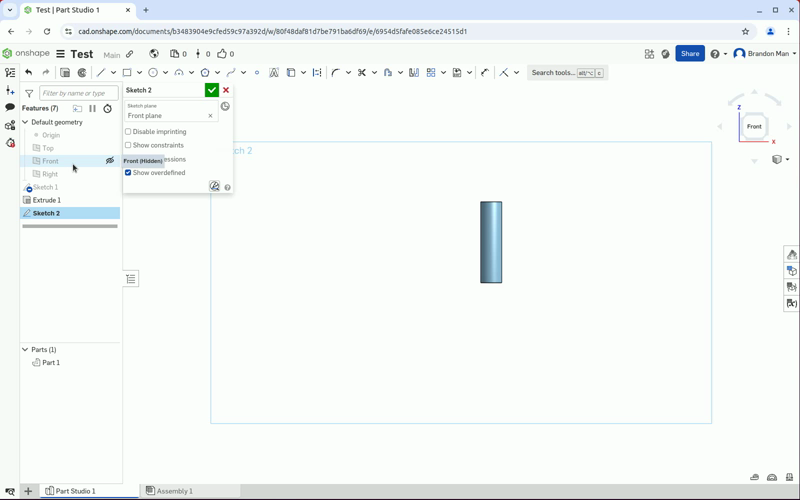
mouse_move(73, 352)
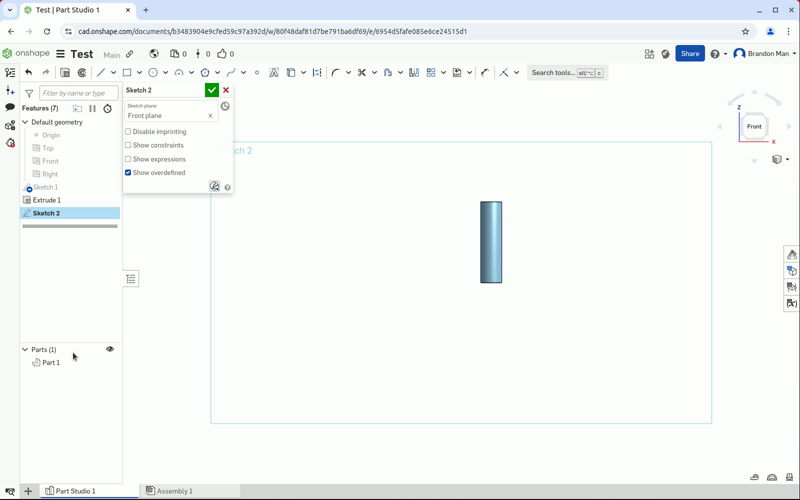
key(y)
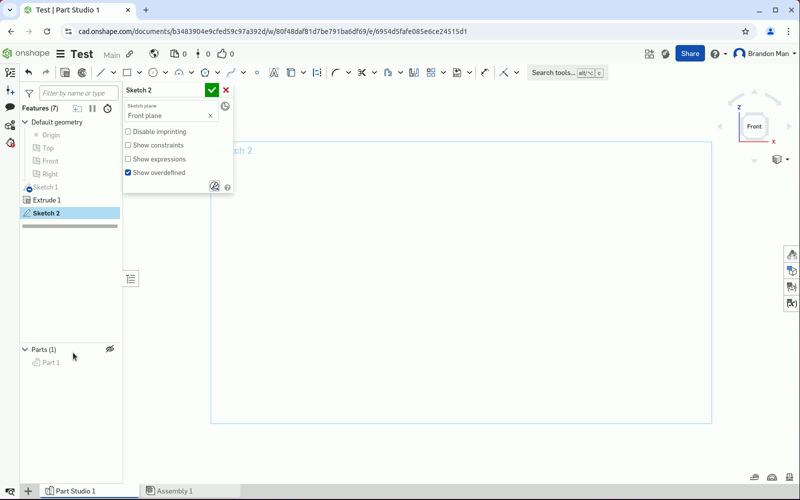
key(l)
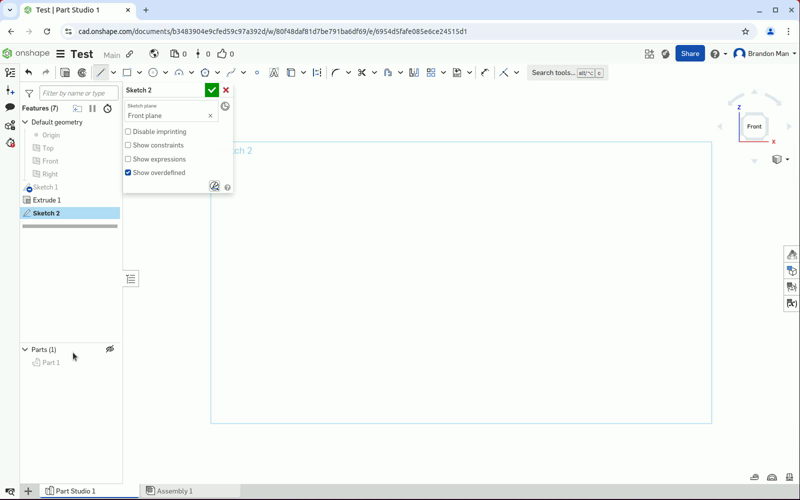
key_down(shift)
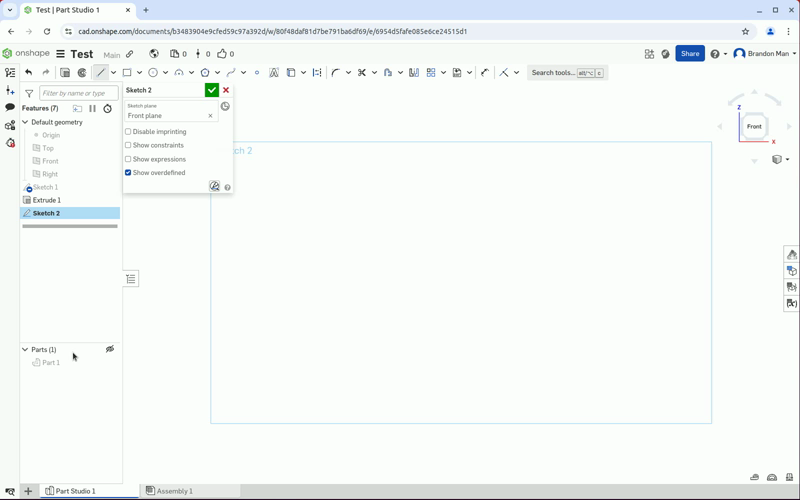
mouse_move(378, 257)
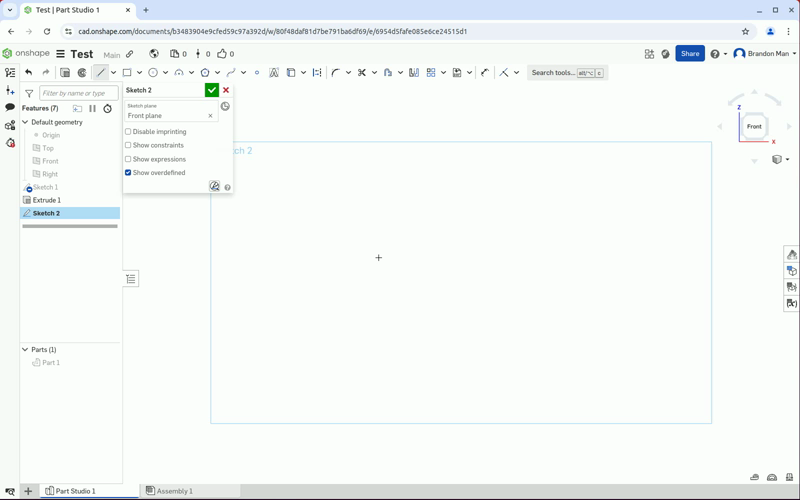
click(378, 257)
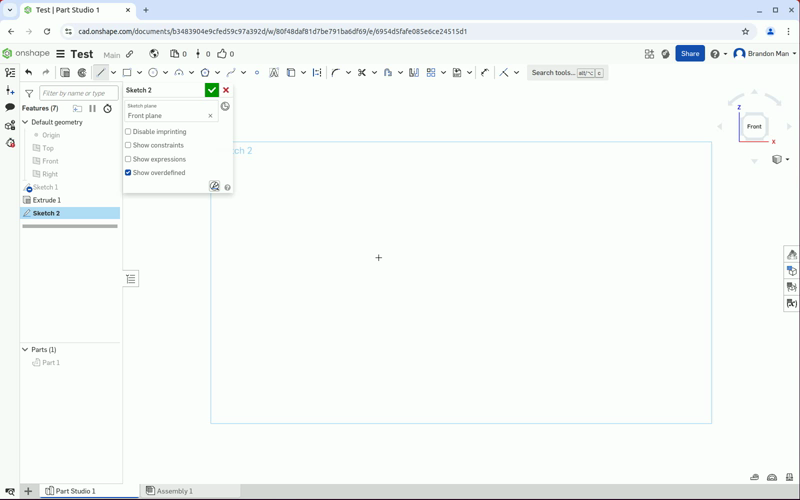
key_up(shift)
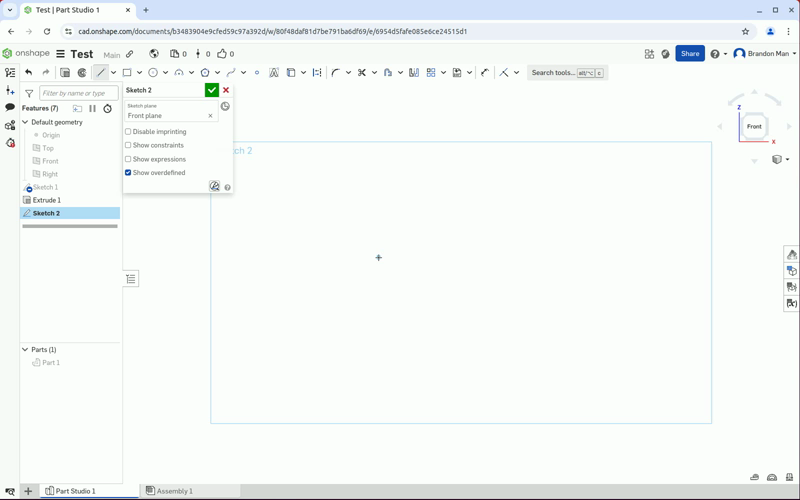
key_down(shift)
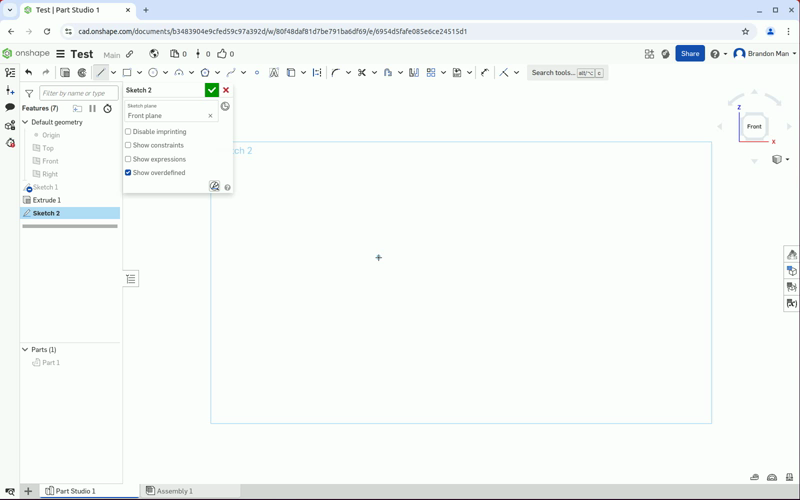
mouse_move(408, 257)
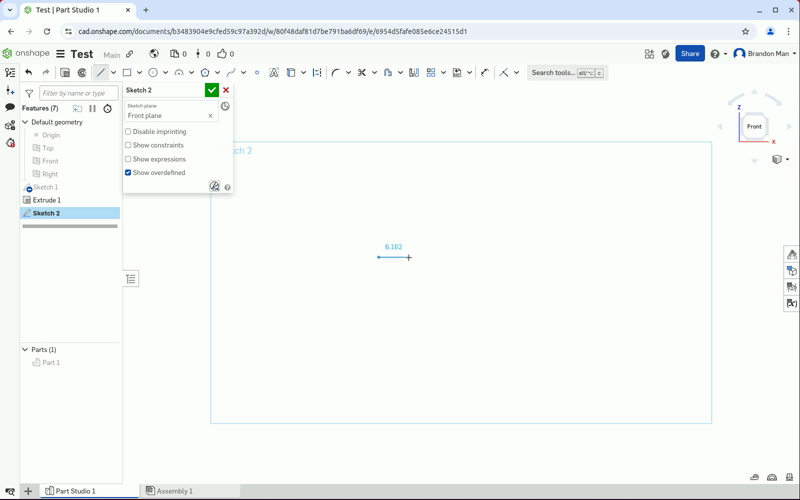
mouse_move(425, 257)
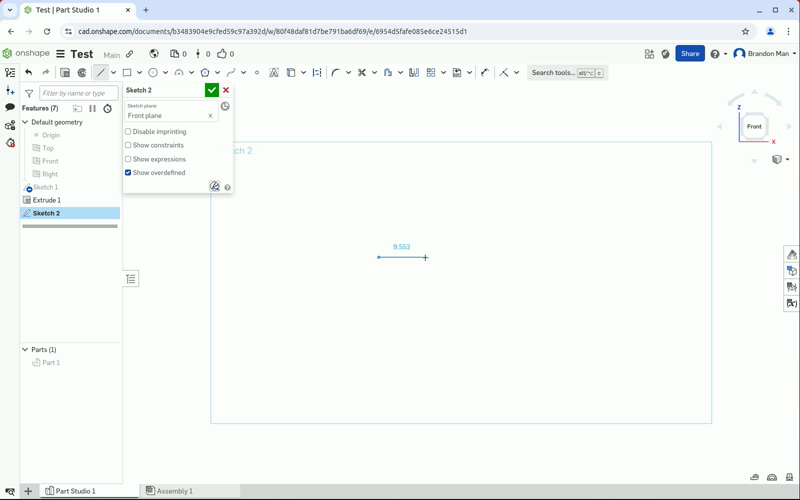
click(425, 257)
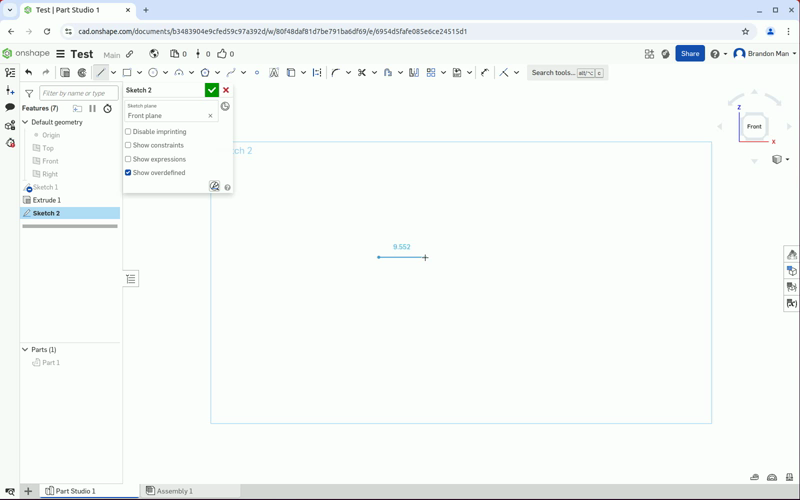
key_up(shift)
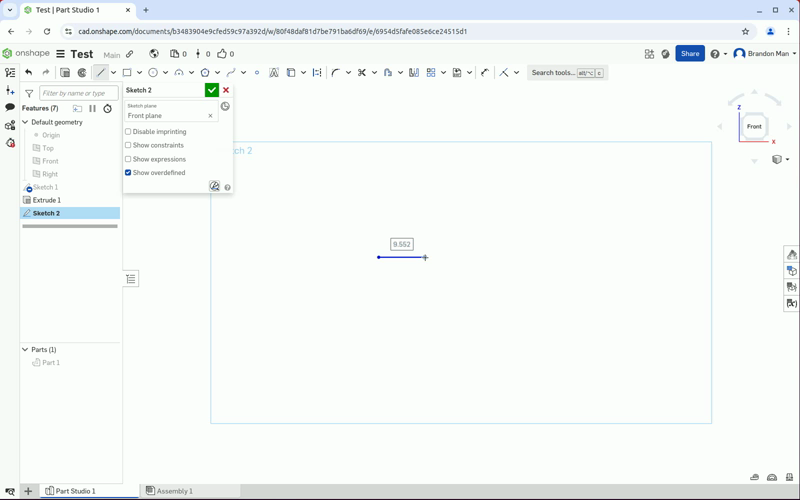
key_down(shift)
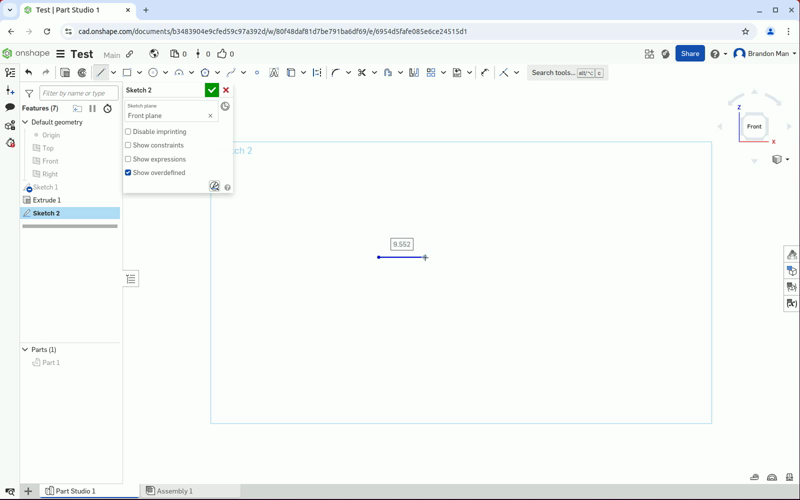
mouse_move(455, 257)
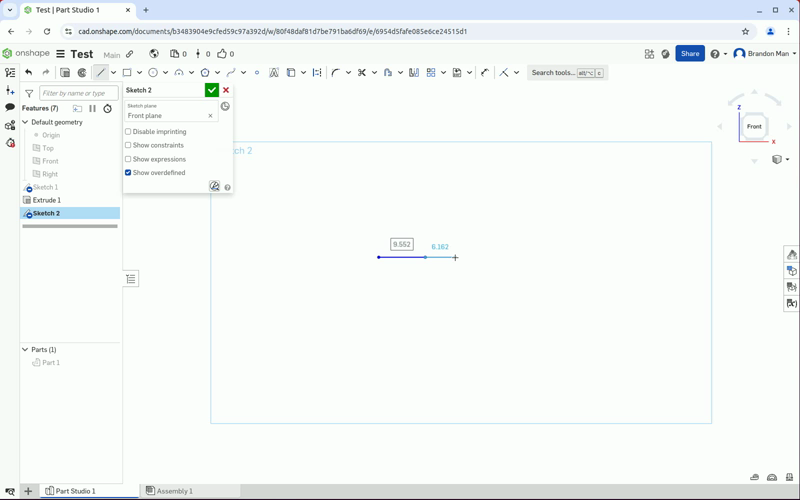
mouse_move(425, 218)
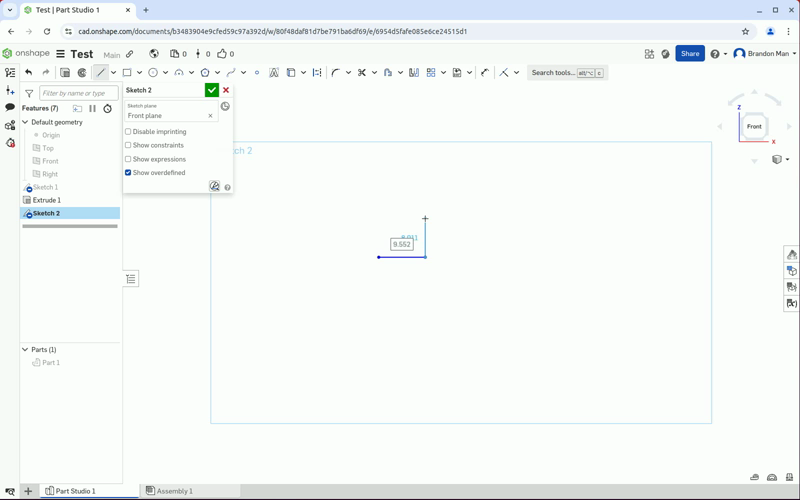
click(425, 218)
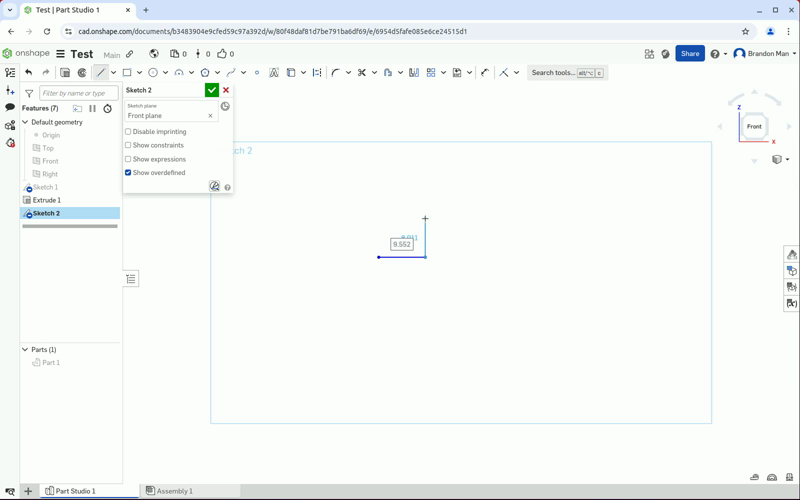
key_up(shift)
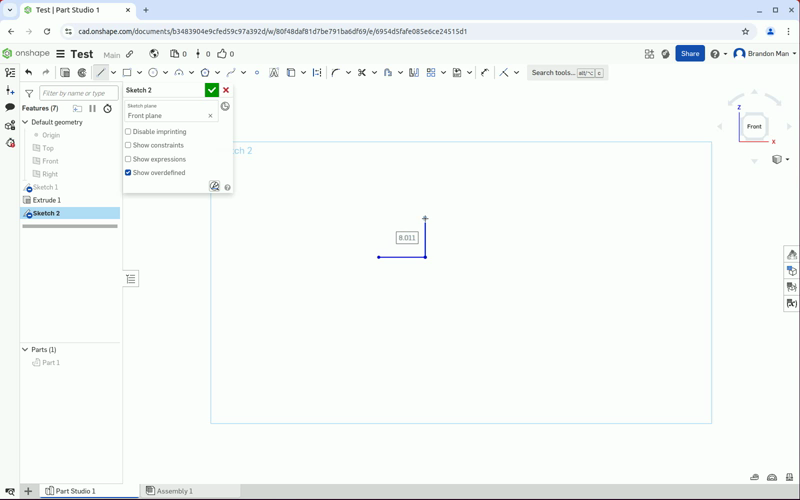
key_down(shift)
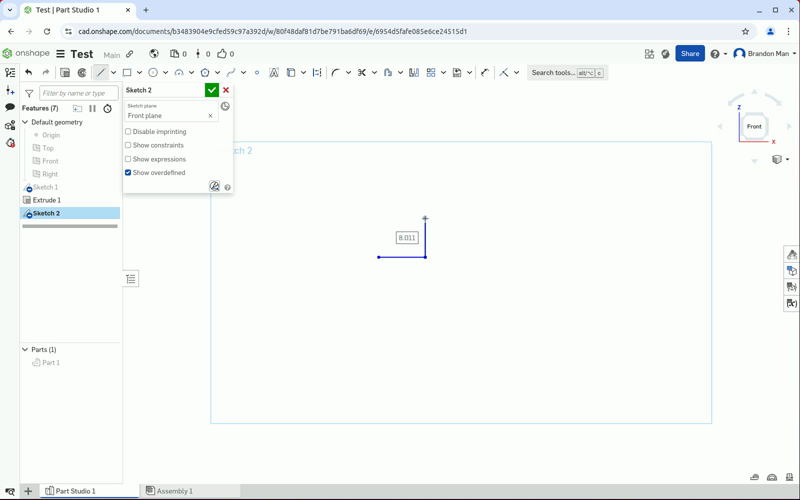
mouse_move(455, 218)
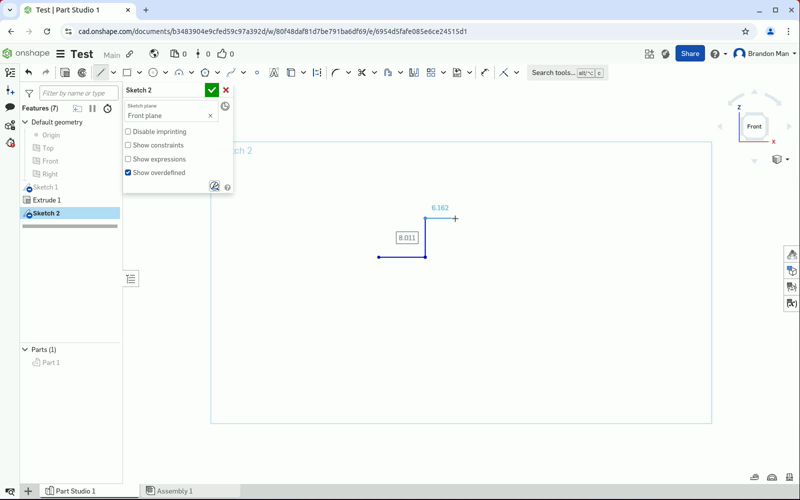
mouse_move(378, 218)
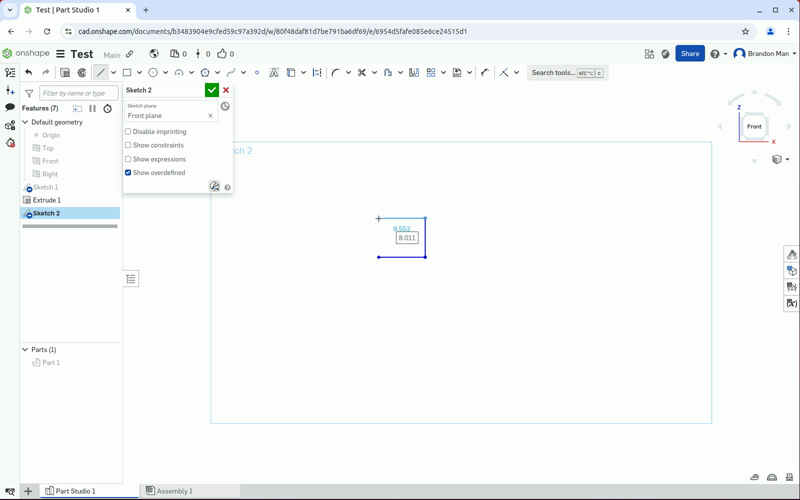
click(378, 218)
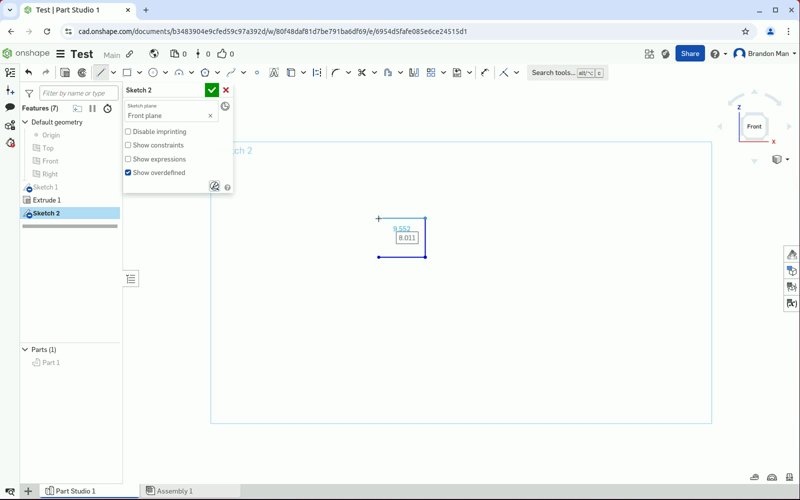
key_up(shift)
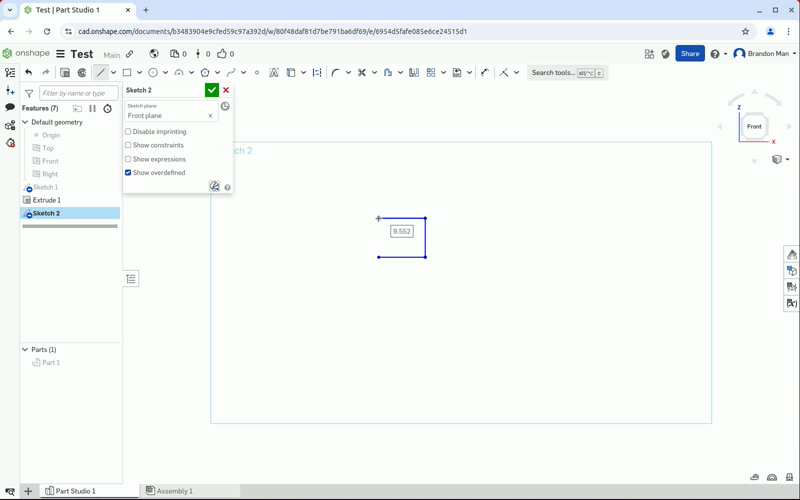
mouse_move(408, 218)
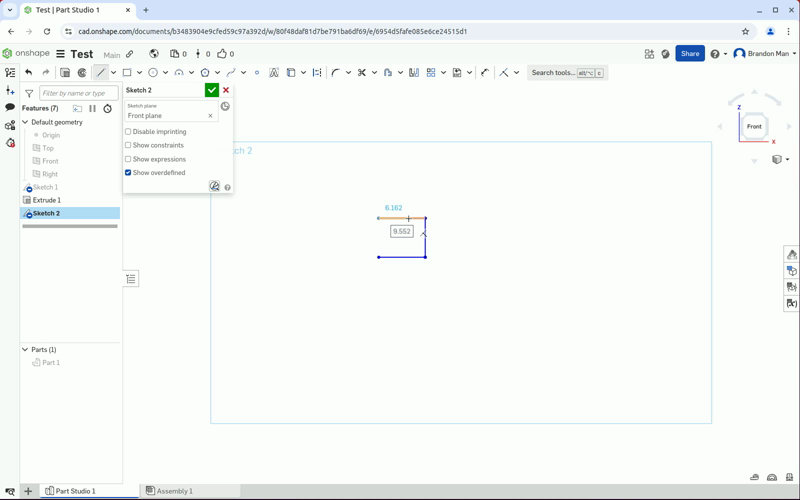
key_down(shift)
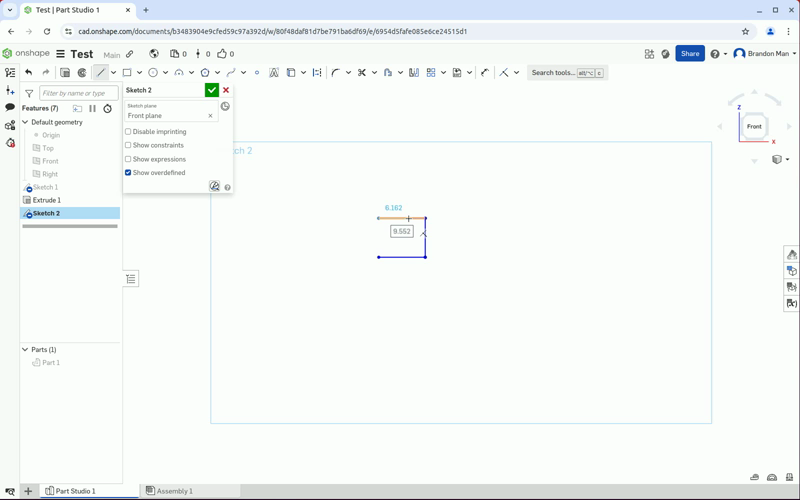
mouse_move(378, 257)
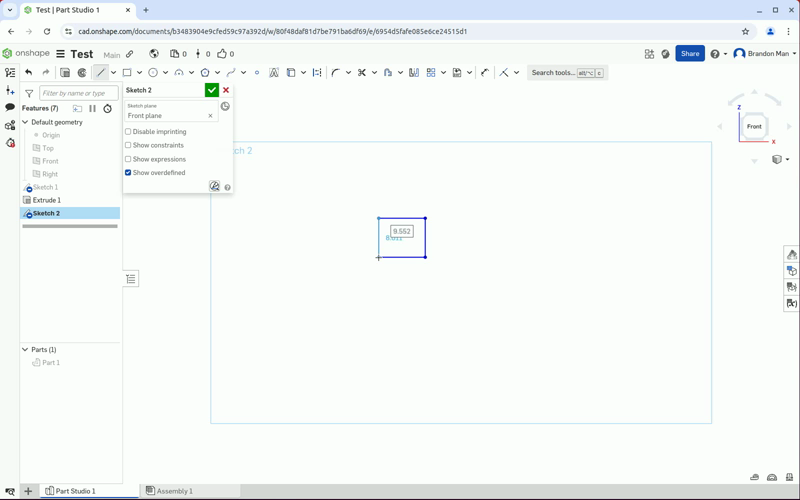
key_up(shift)
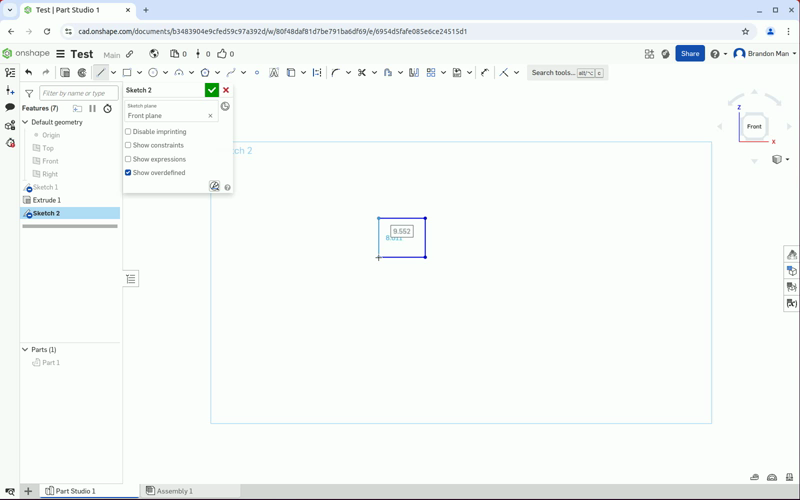
click(378, 257)
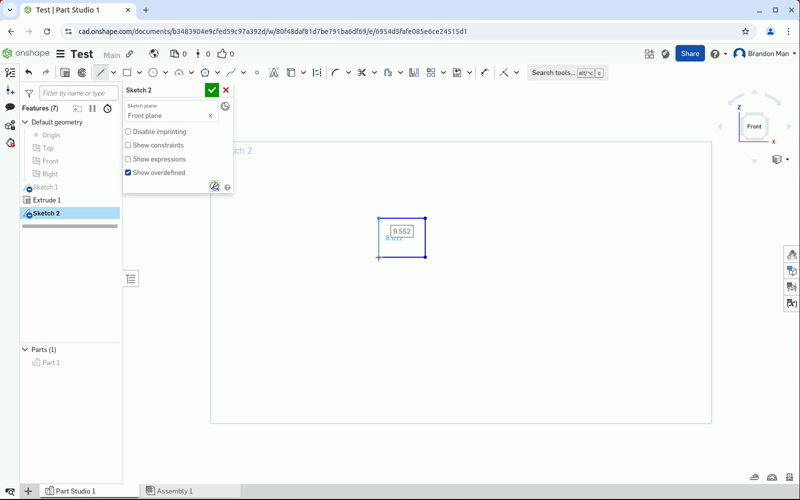
key(esc)
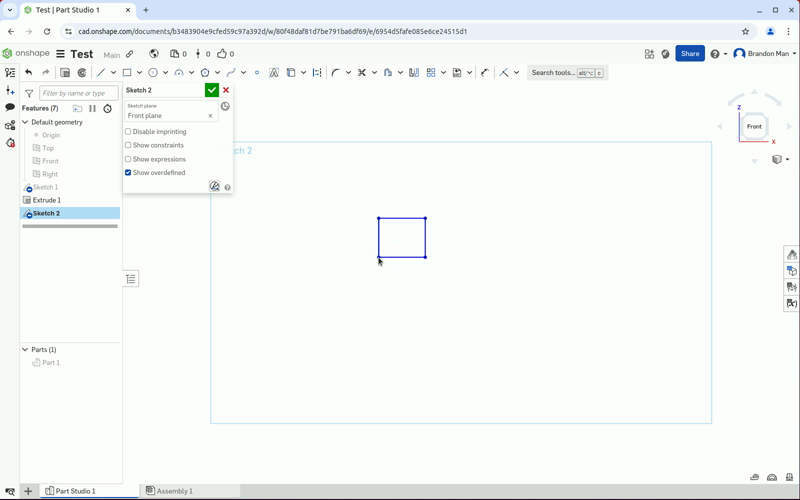
mouse_move(399, 232)
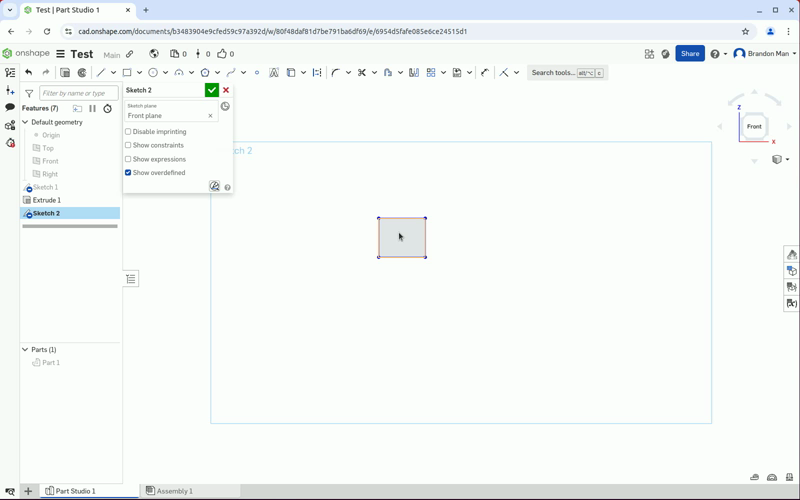
scroll(6)
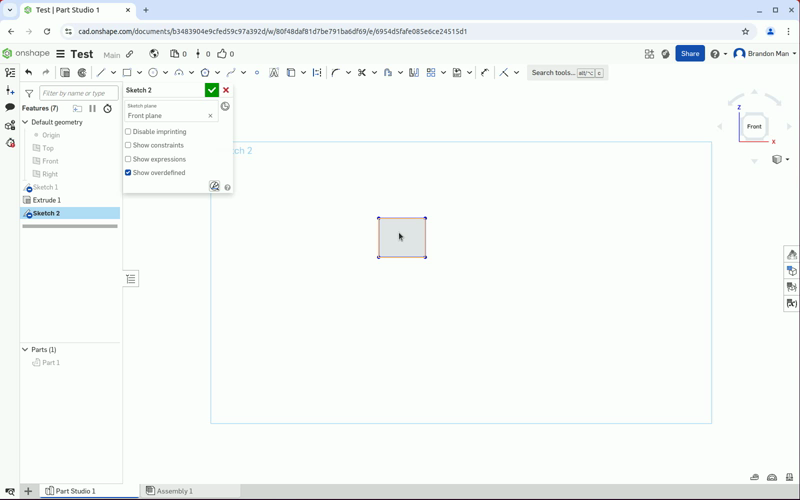
scroll(6)
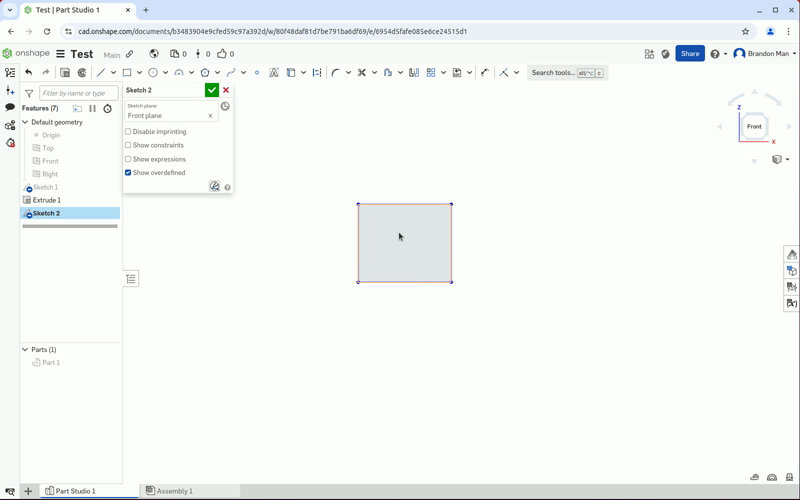
scroll(6)
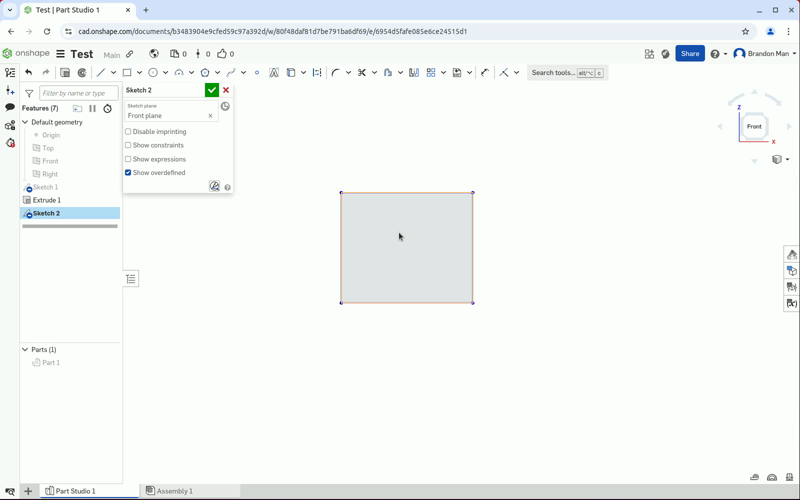
scroll(6)
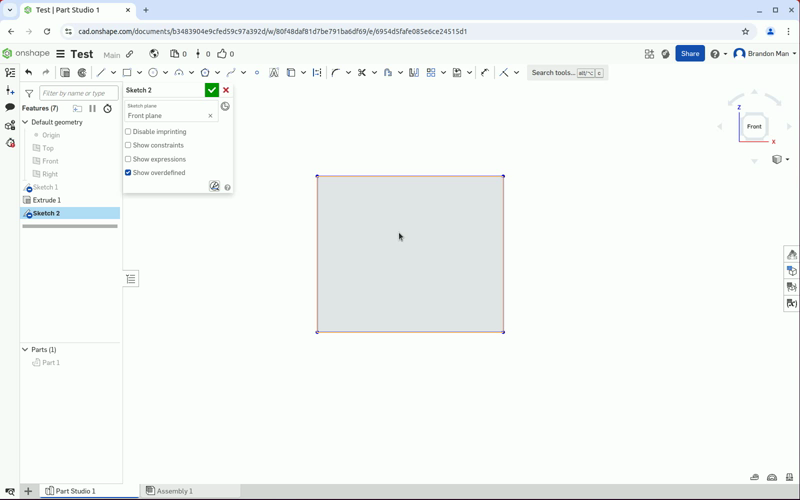
scroll(6)
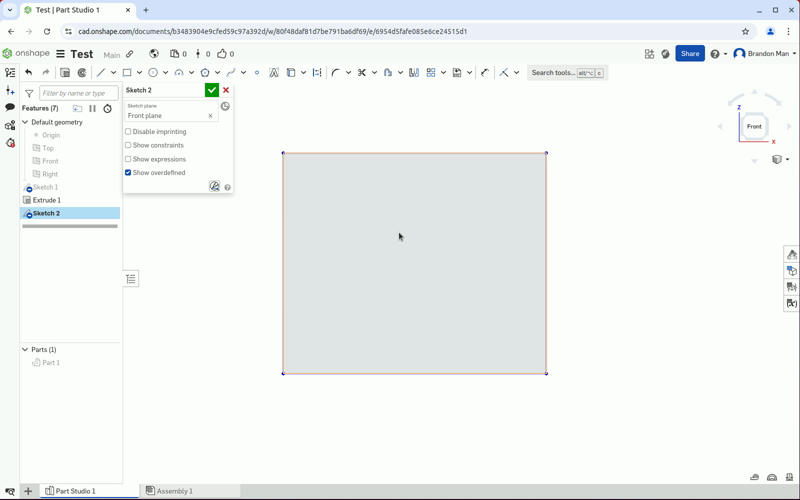
scroll(6)
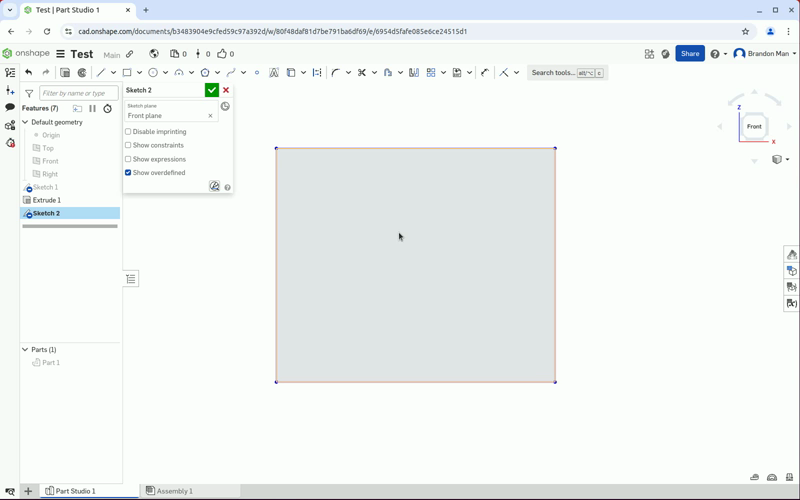
scroll(6)
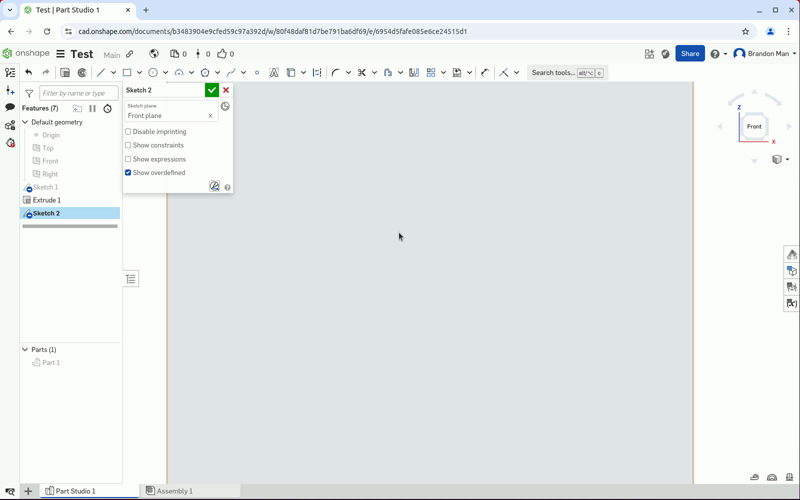
click(399, 232)
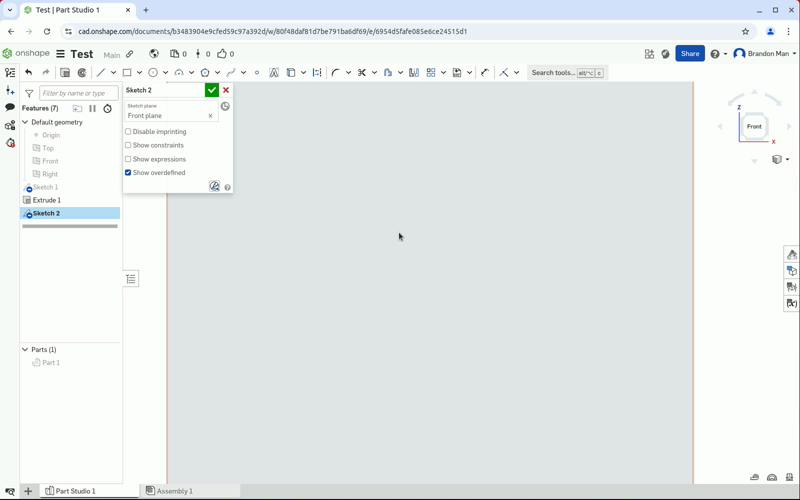
scroll(-6)
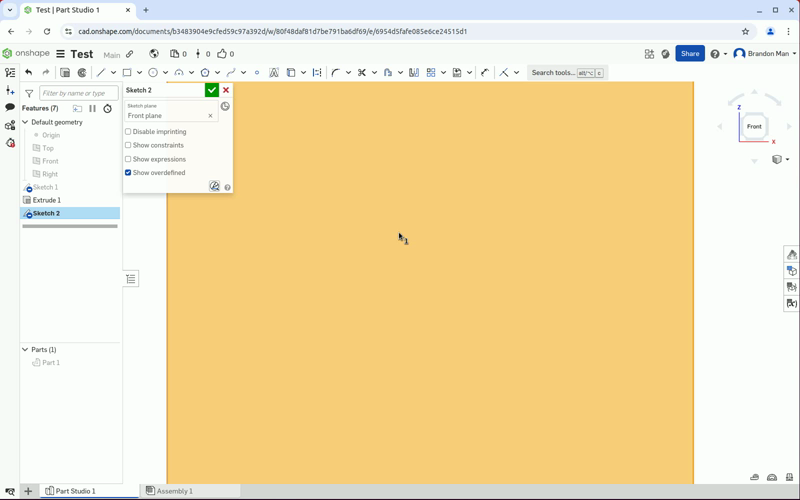
scroll(-6)
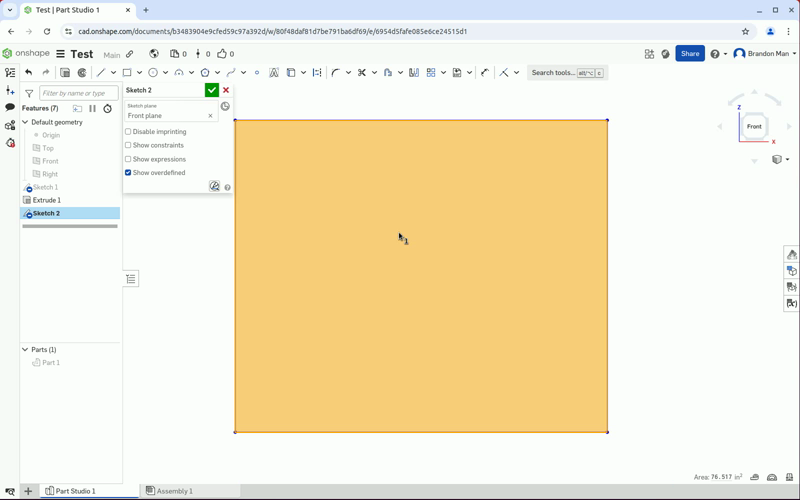
scroll(-6)
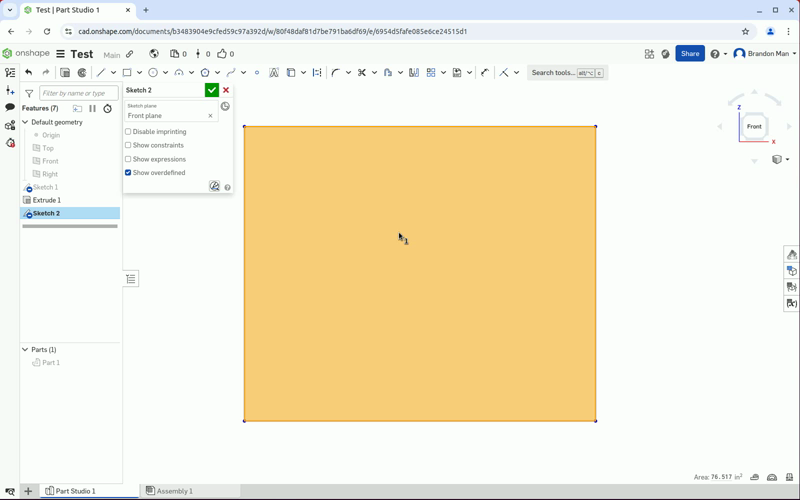
scroll(-6)
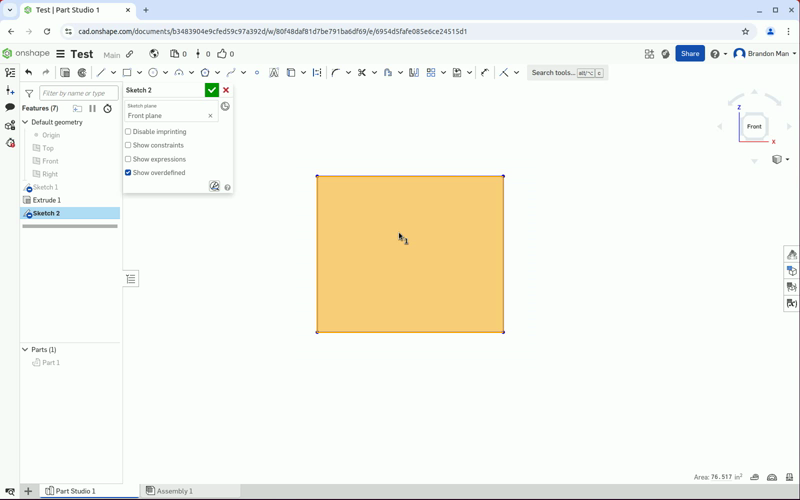
scroll(-6)
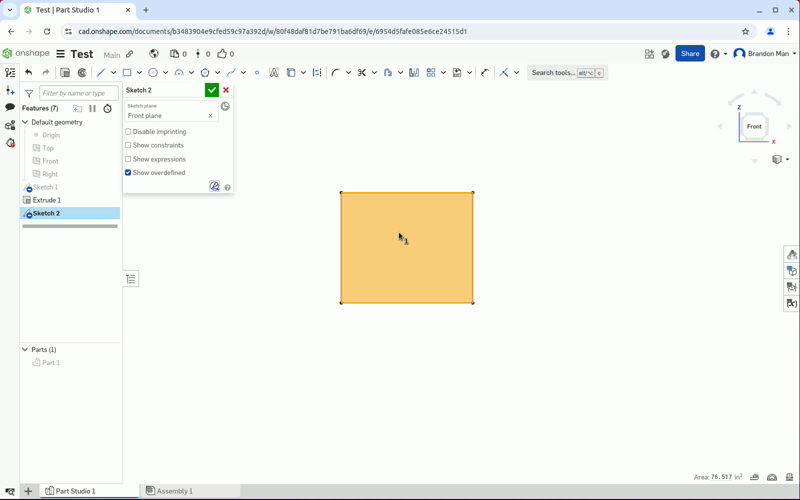
scroll(-6)
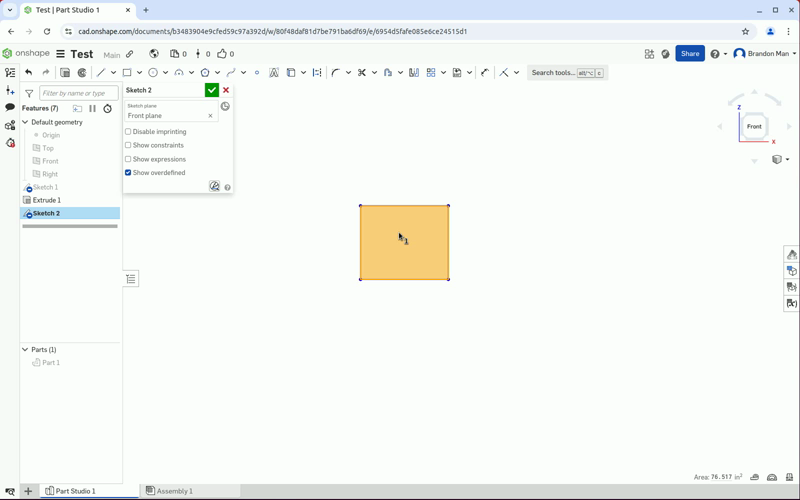
scroll(-6)
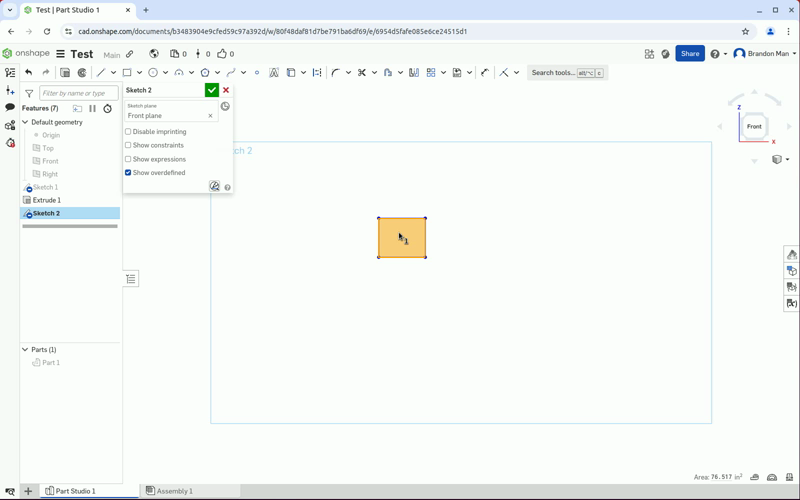
mouse_move(73, 352)
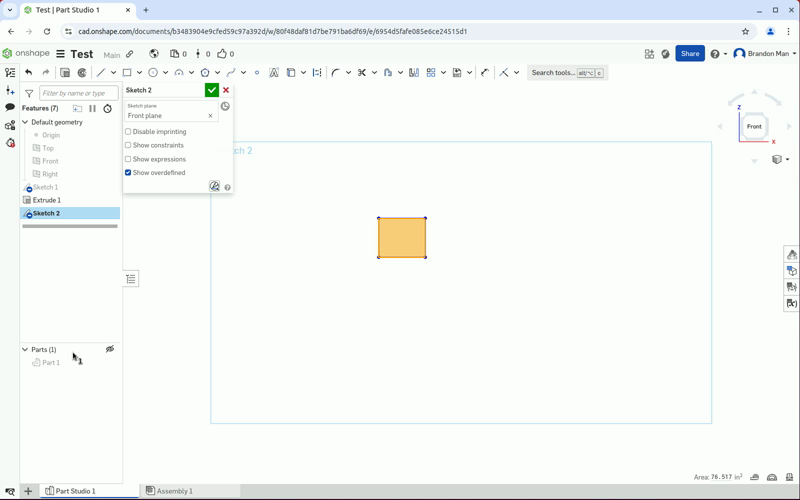
key(shift+y)
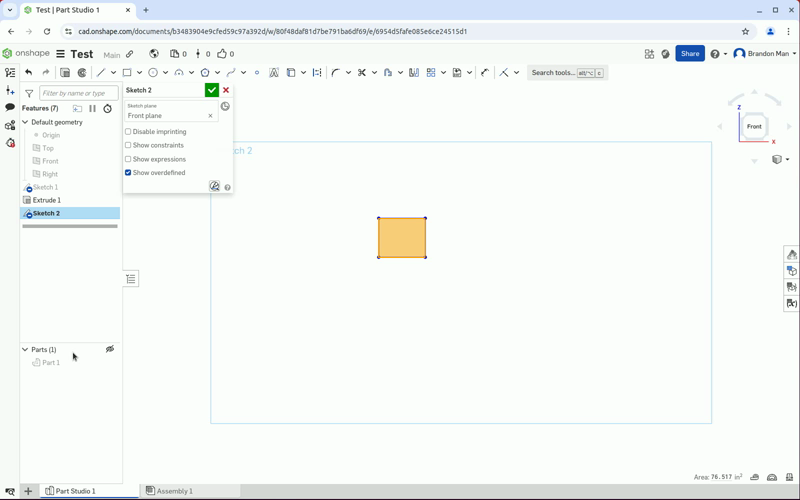
key(shift+e)
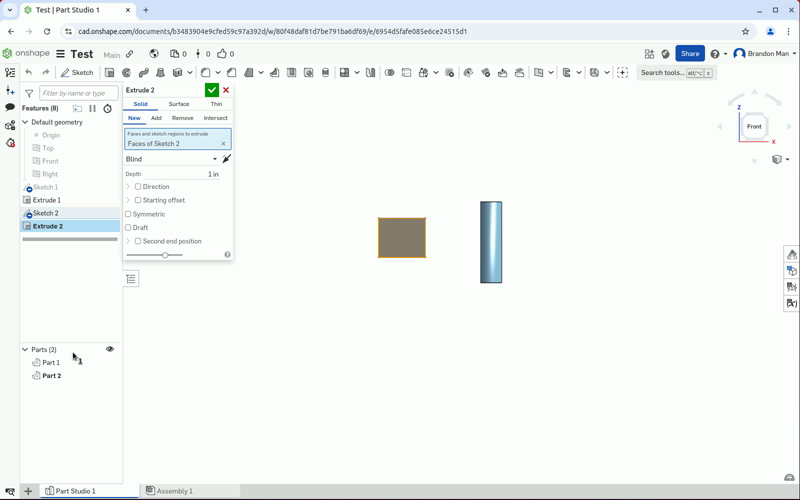
mouse_move(143, 106)
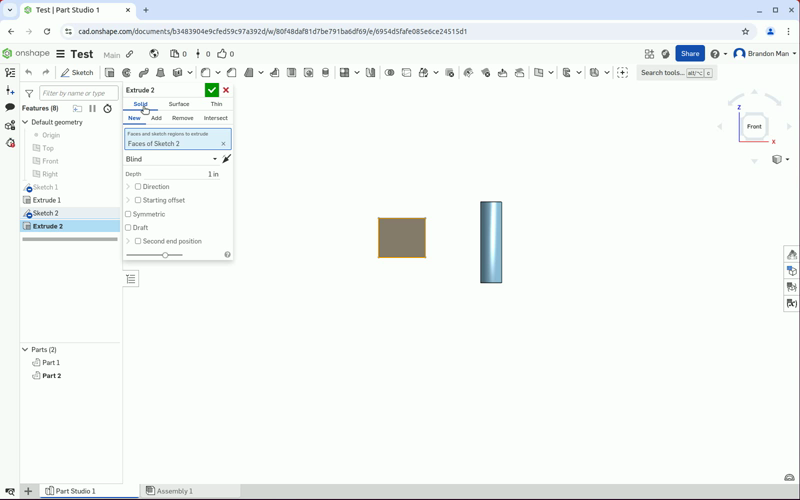
click(143, 106)
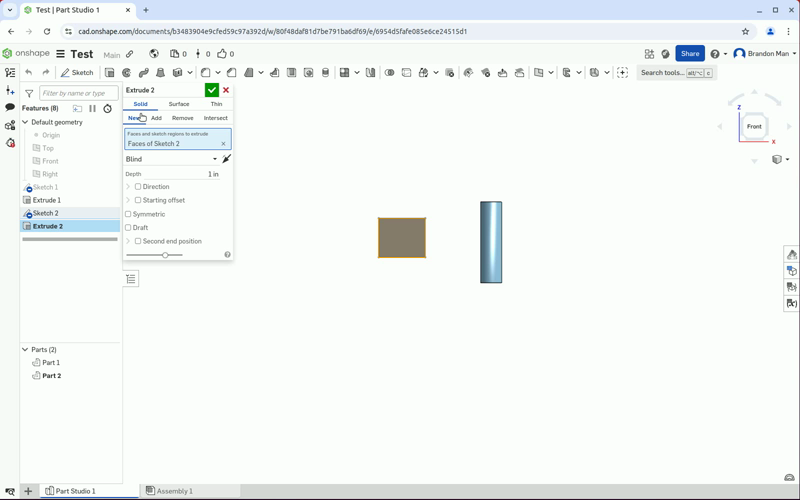
mouse_move(137, 120)
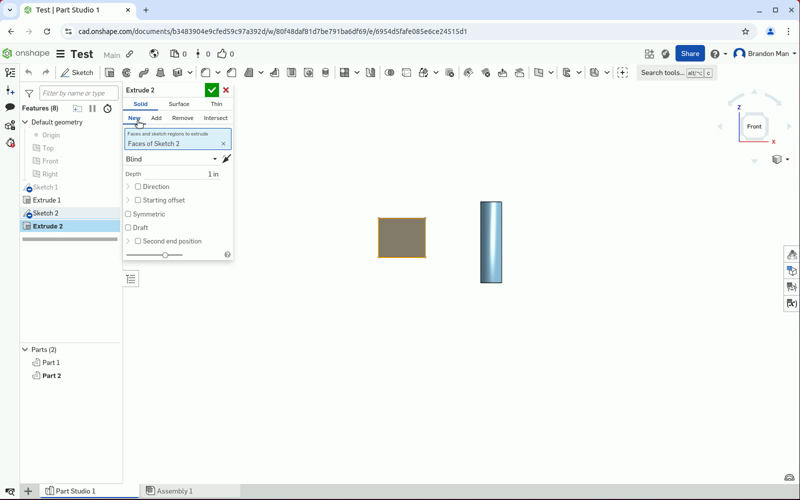
click(137, 120)
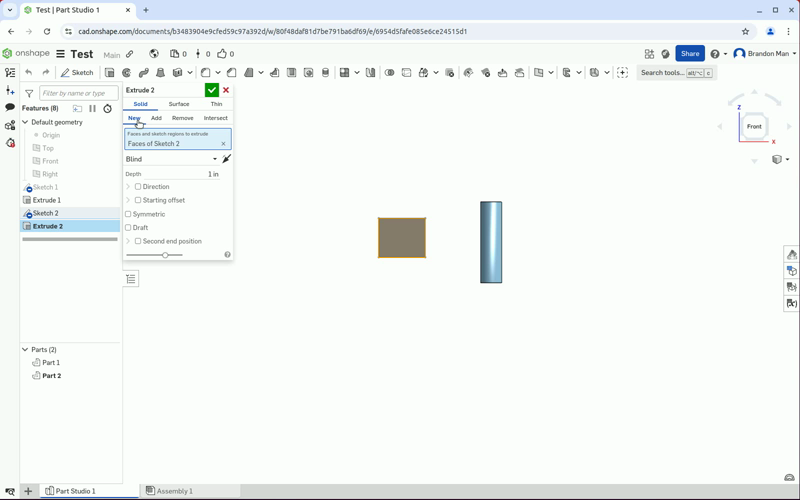
key(tab, 4)
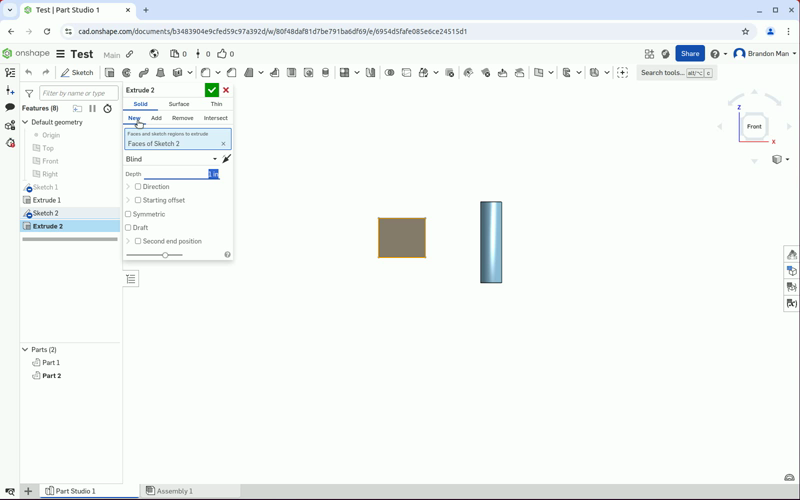
text(8.425)
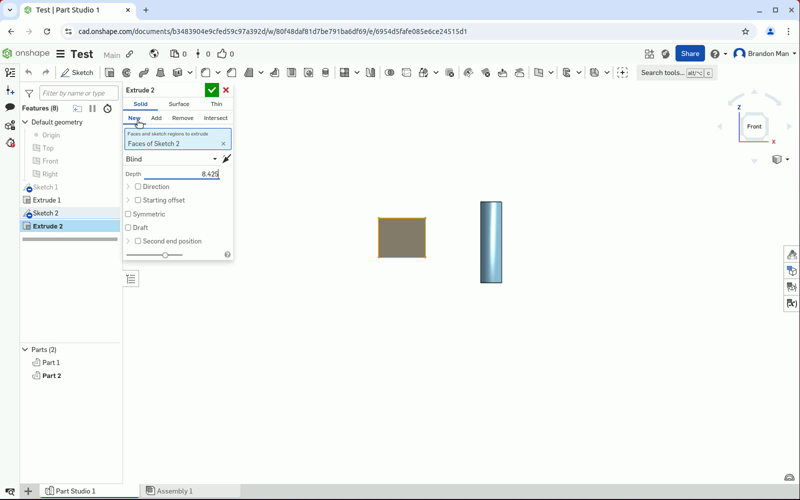
key(enter)
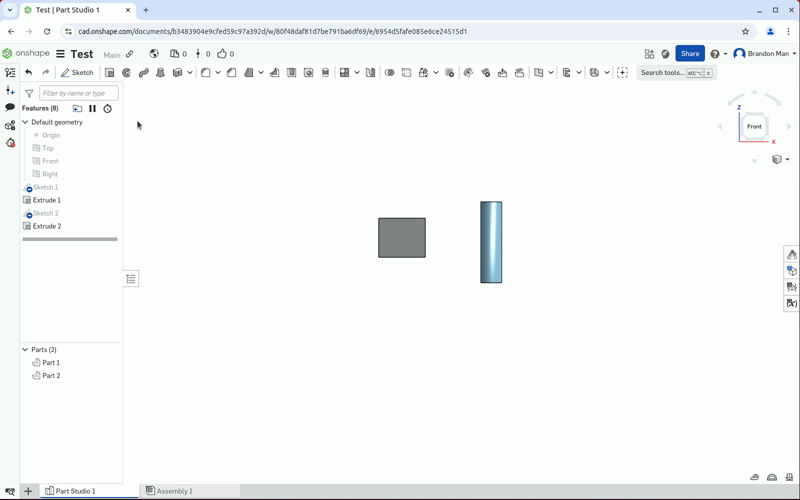
key(shift+h)
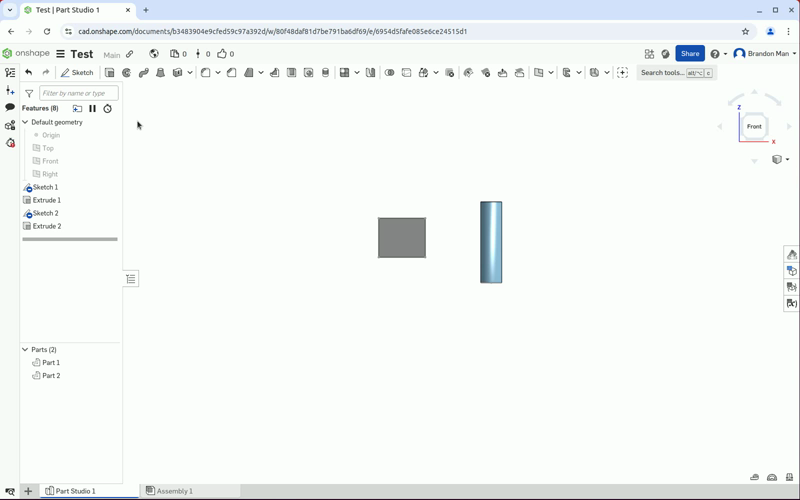
key(shift+h)
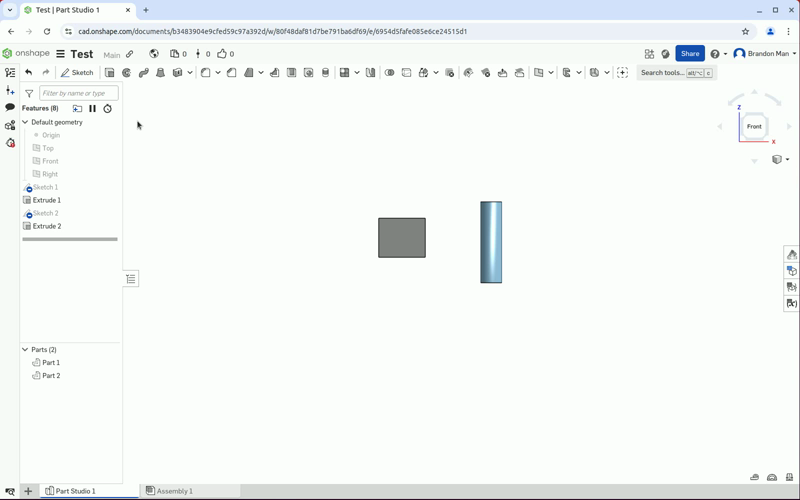
mouse_move(73, 189)
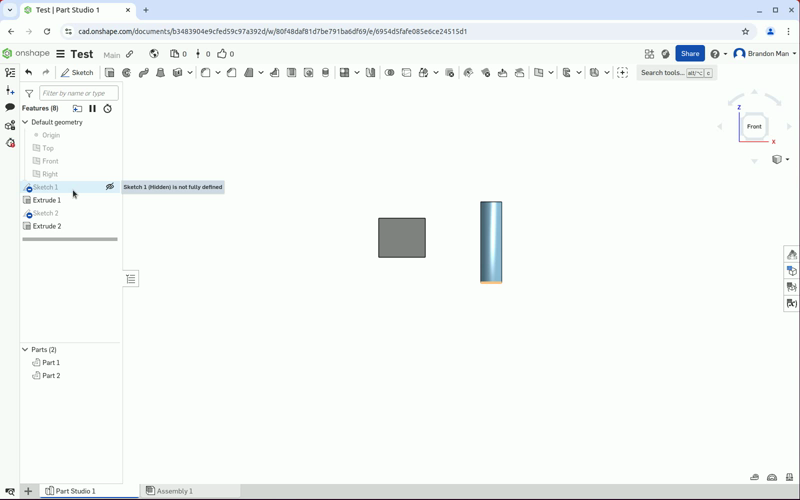
click(73, 189)
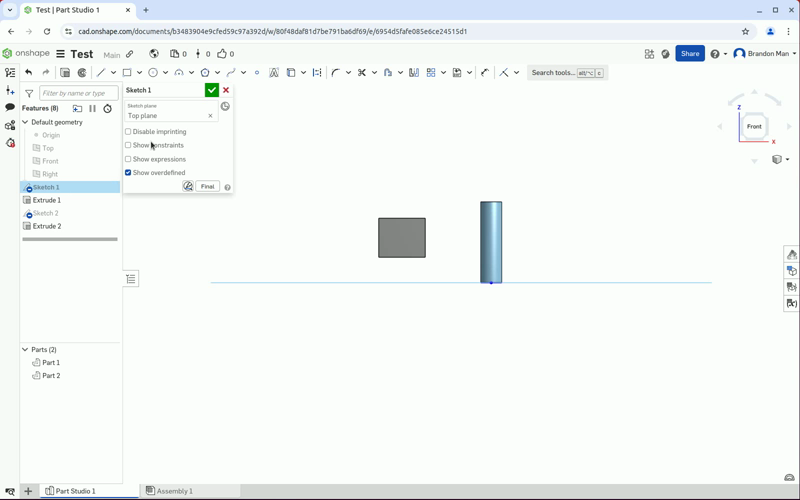
mouse_move(229, 92)
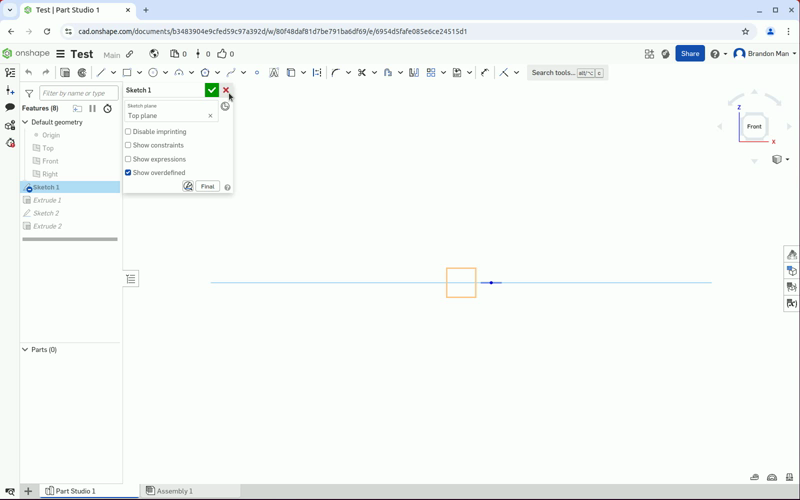
click(229, 92)
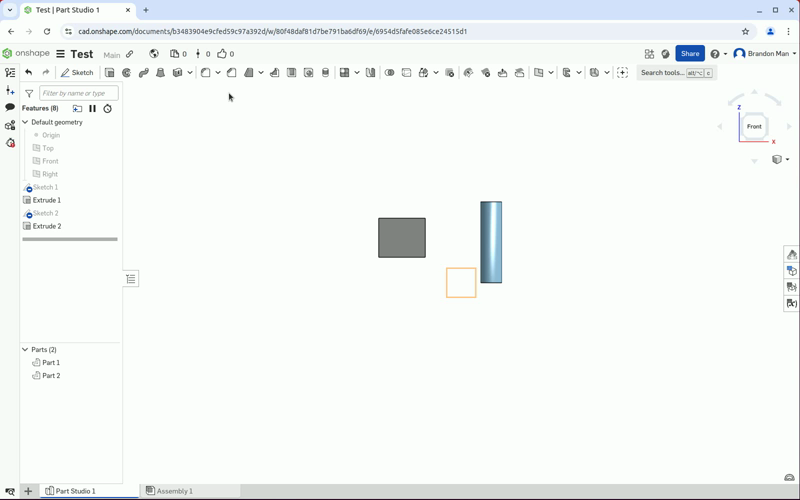
mouse_move(73, 352)
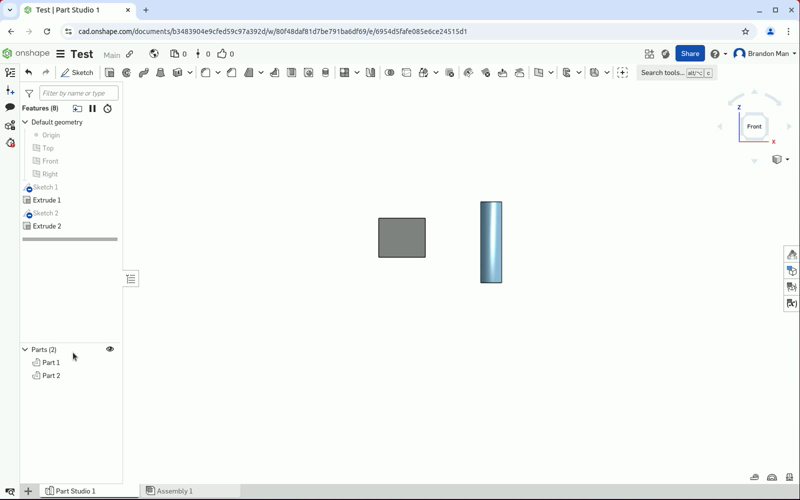
key(y)
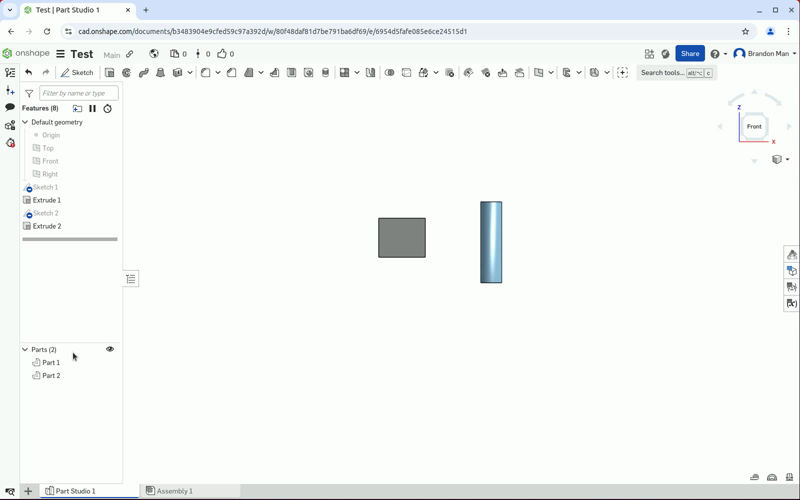
key(shift+p)
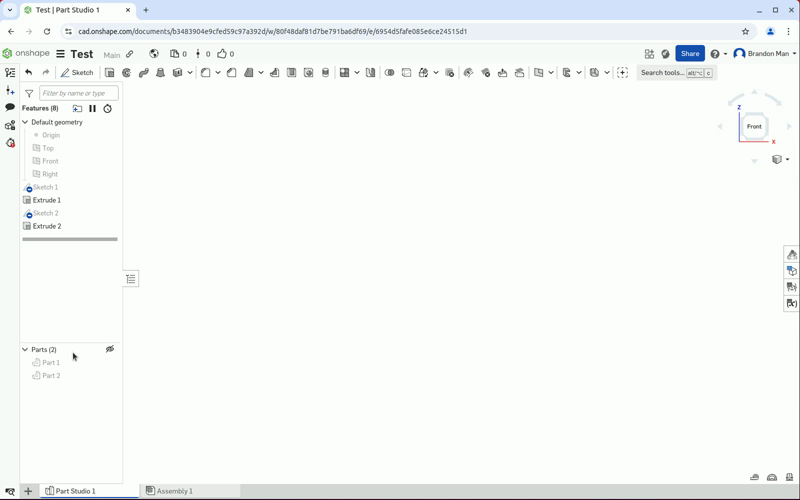
key(space)
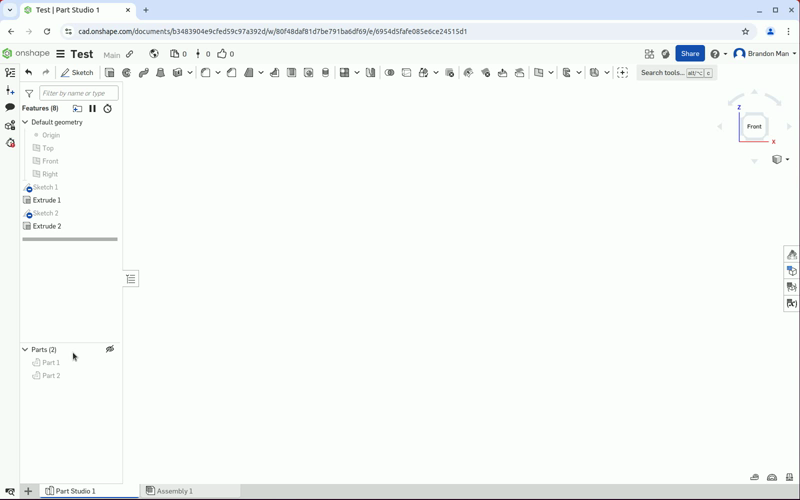
key_down(shift)
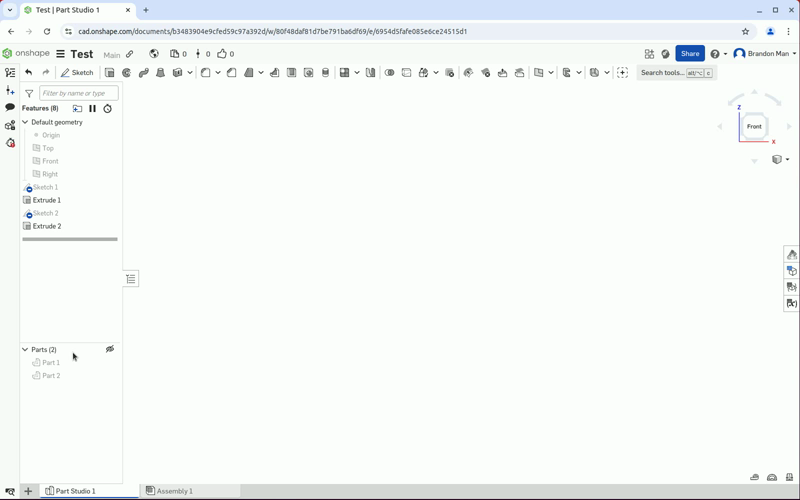
key(down)
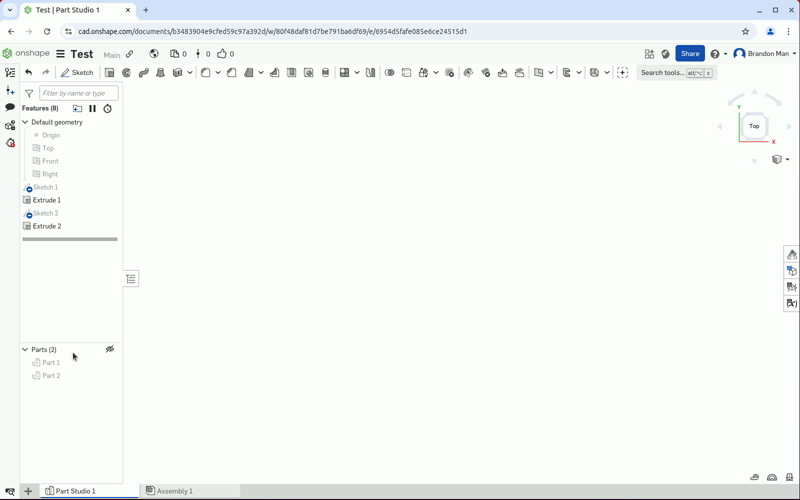
key_up(shift)
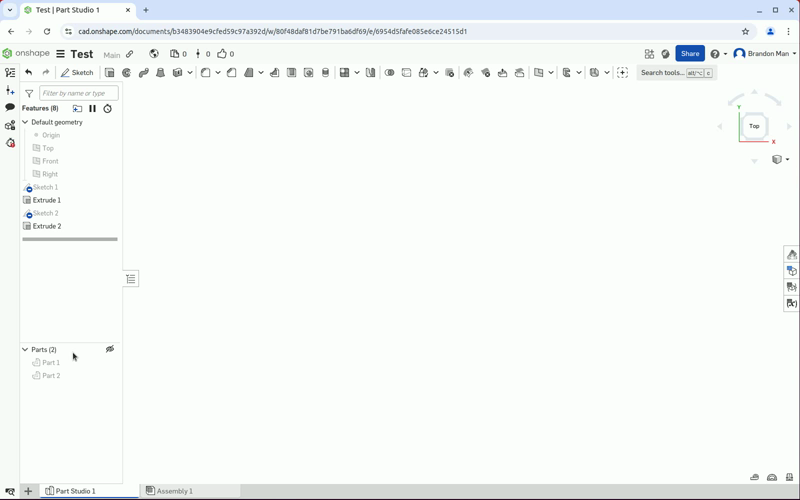
mouse_move(73, 352)
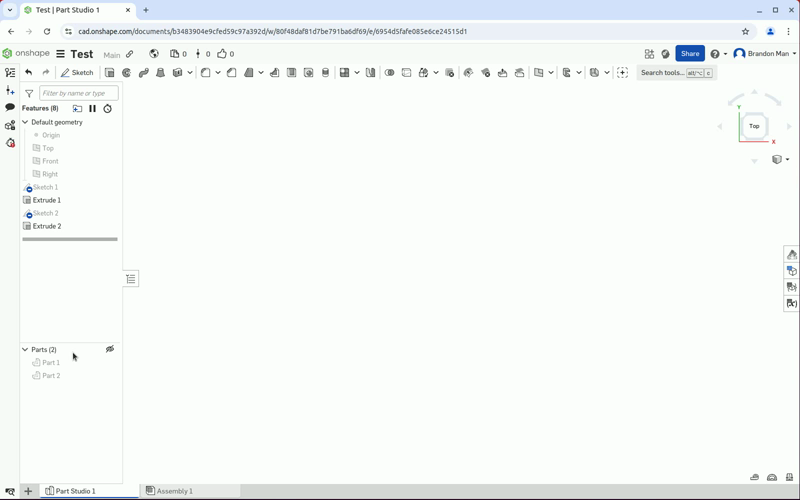
key(shift+y)
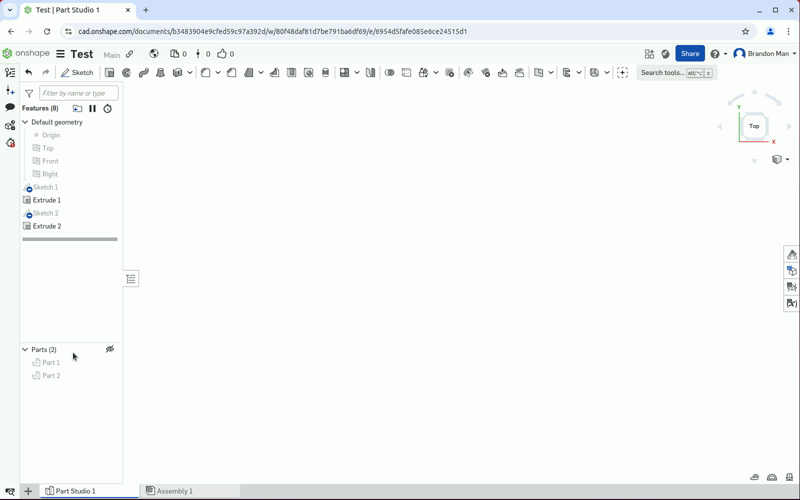
key(shift+s)
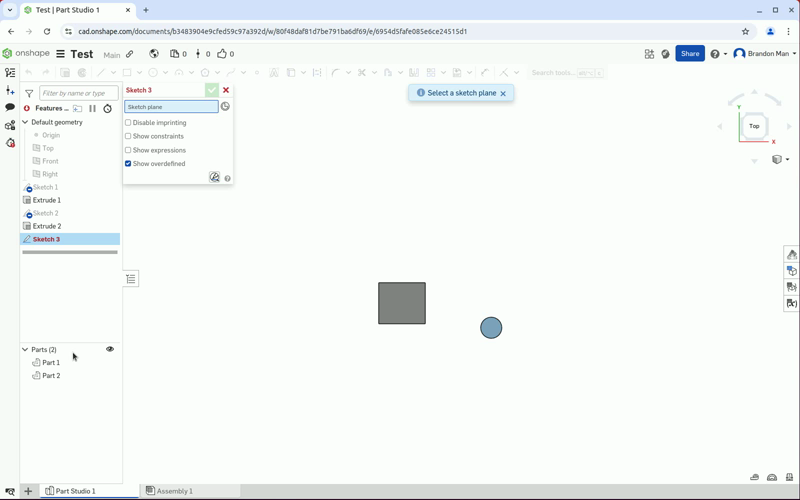
mouse_move(73, 150)
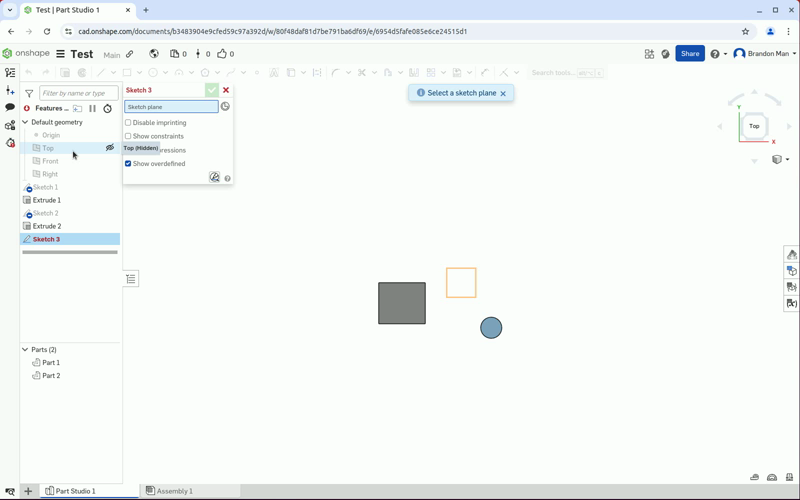
click(73, 150)
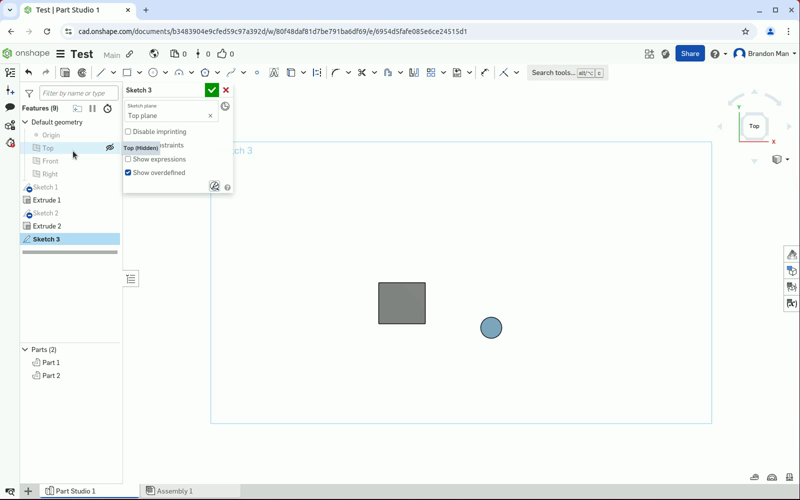
mouse_move(73, 352)
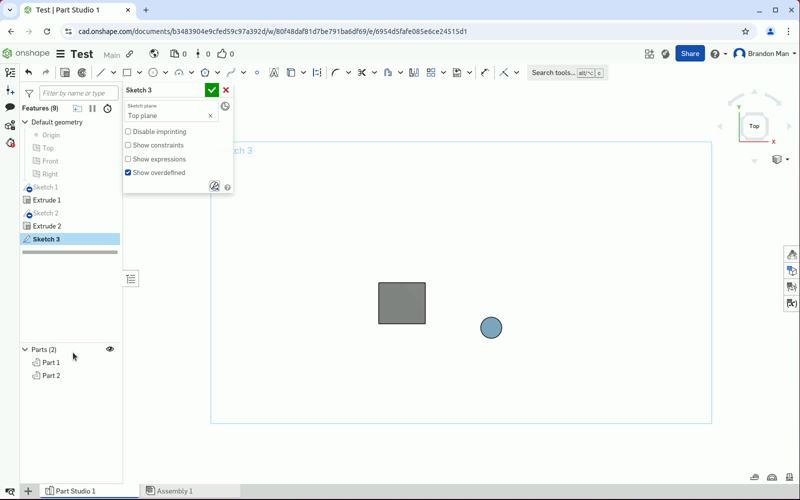
key(y)
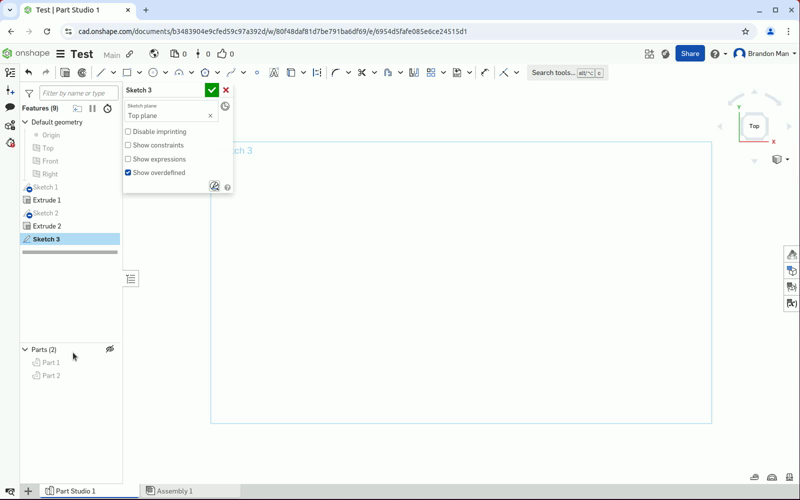
key(l)
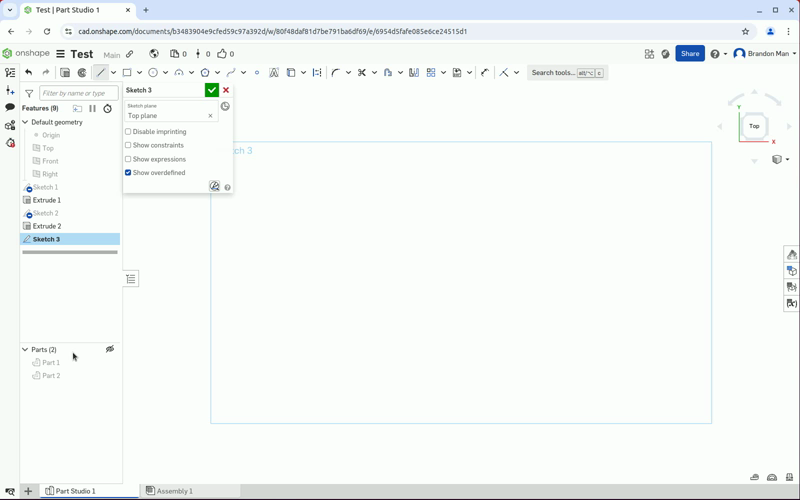
key_down(shift)
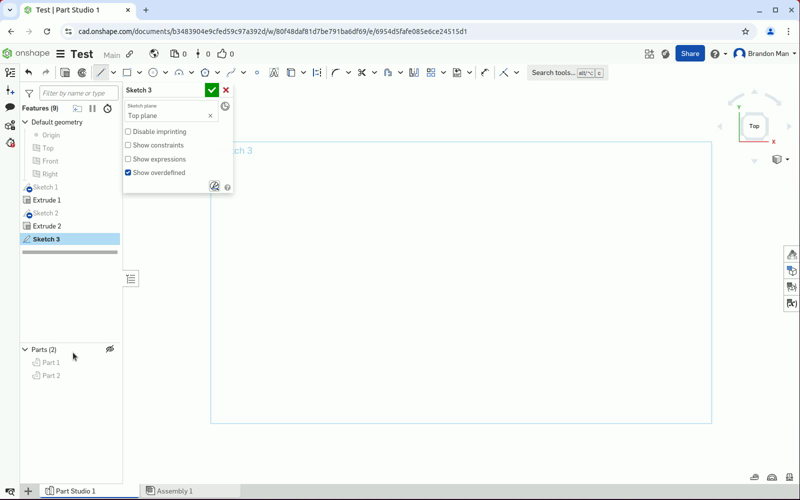
mouse_move(348, 388)
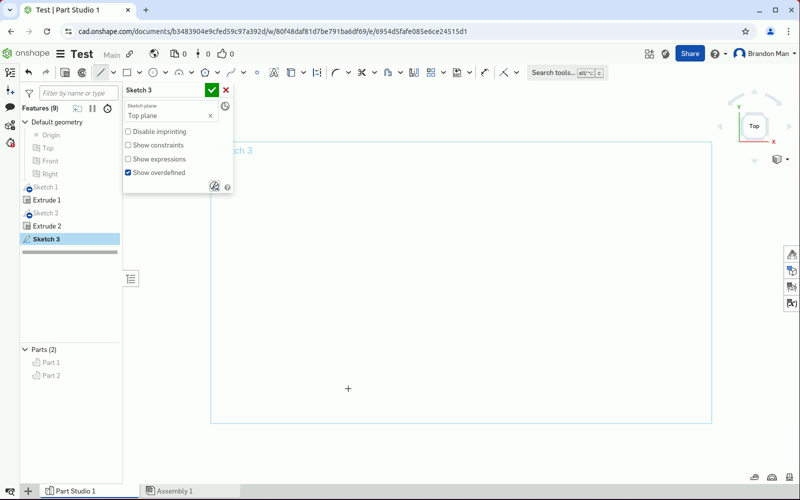
click(348, 388)
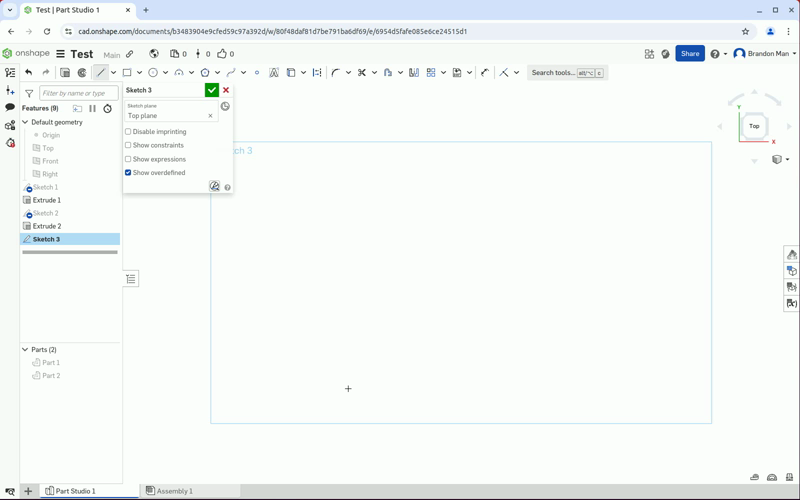
key_up(shift)
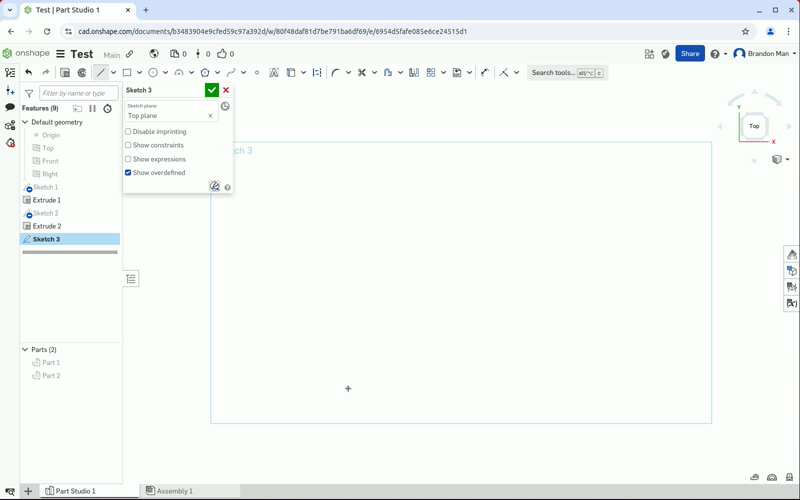
key_down(shift)
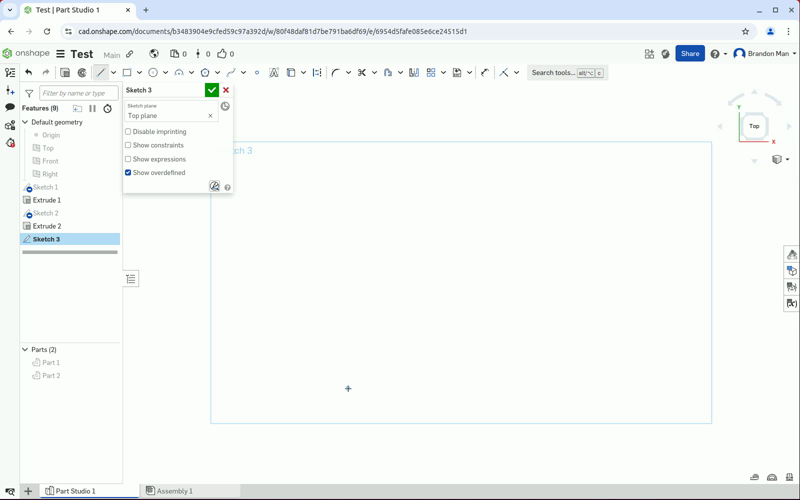
mouse_move(424, 381)
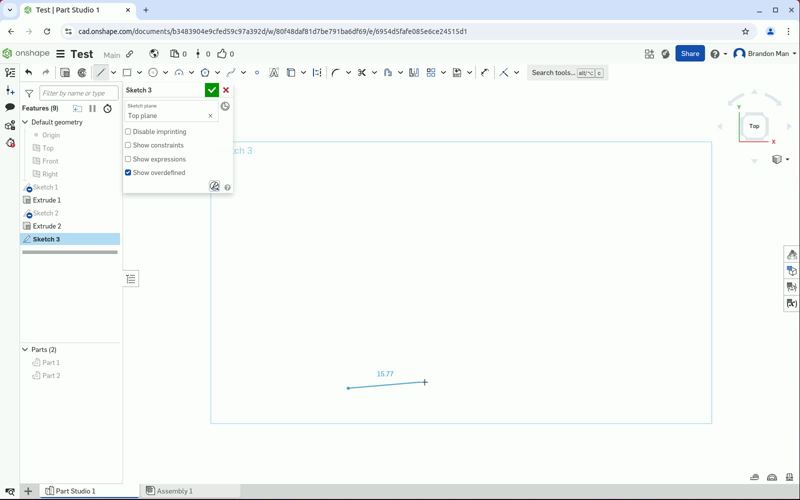
click(424, 381)
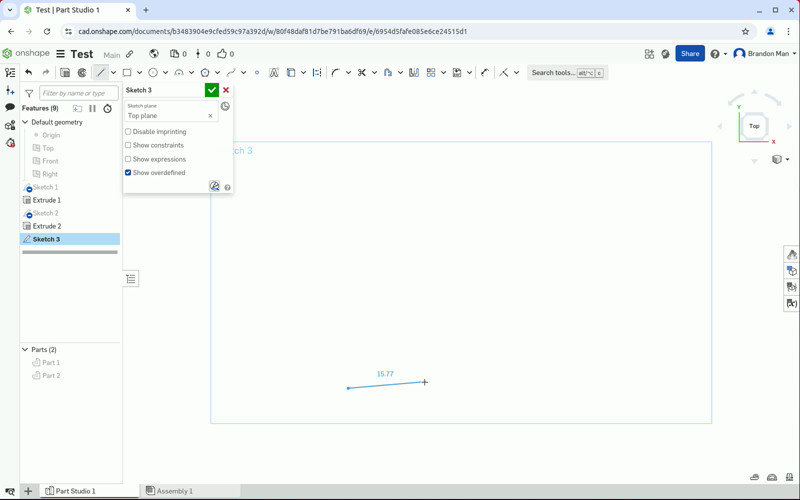
key_up(shift)
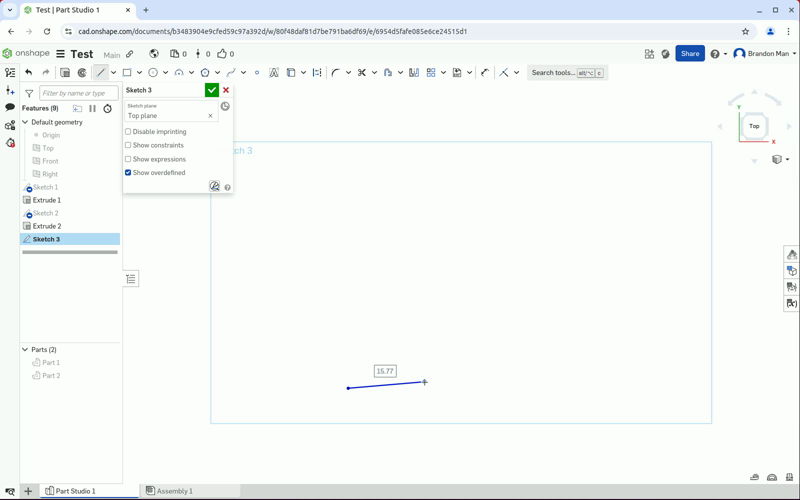
key_down(shift)
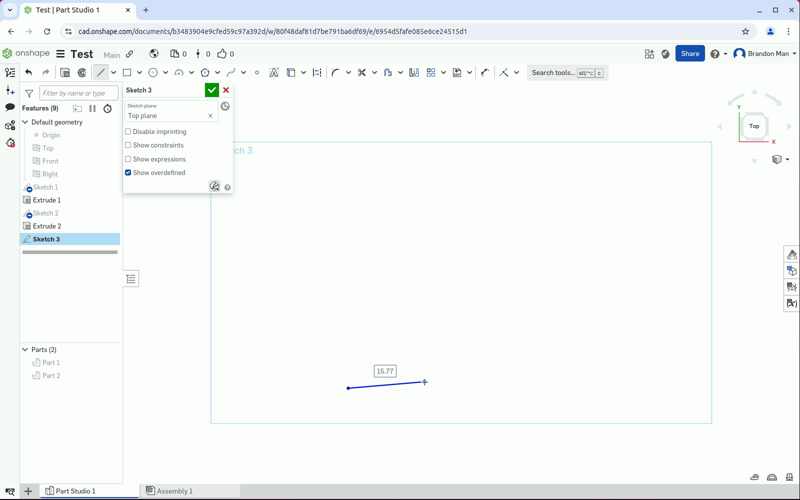
mouse_move(380, 319)
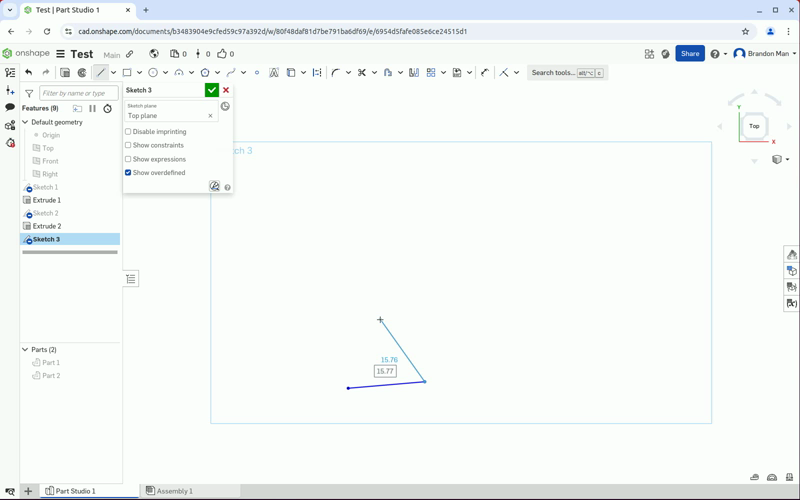
click(380, 319)
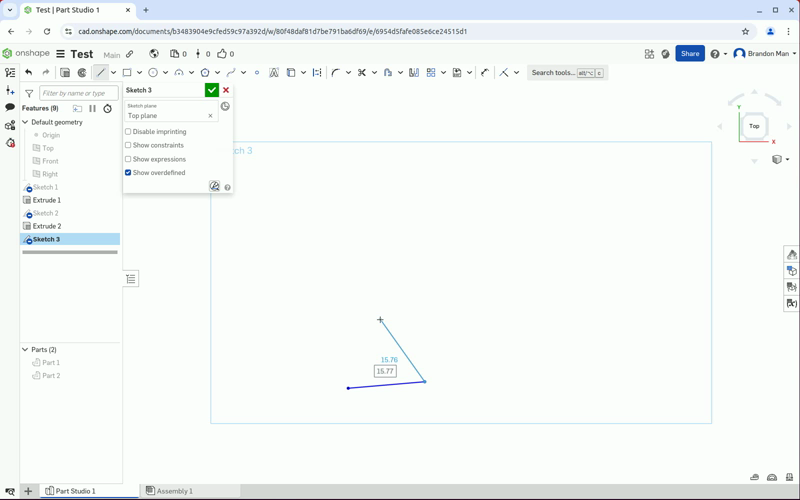
key_up(shift)
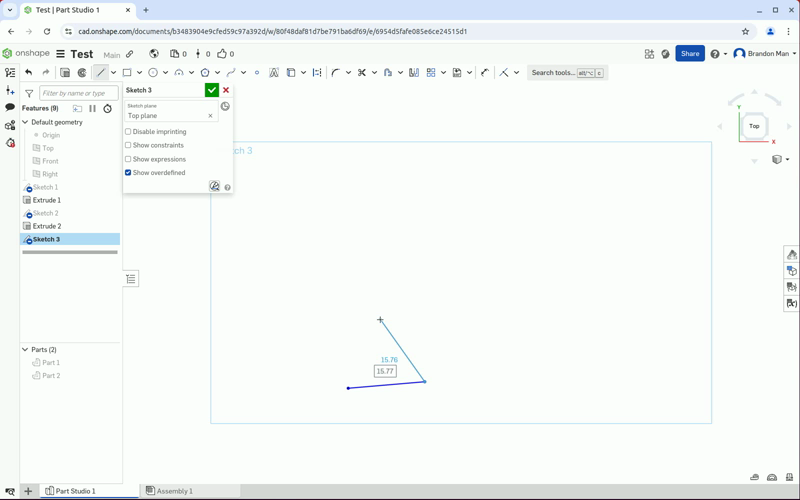
key_down(shift)
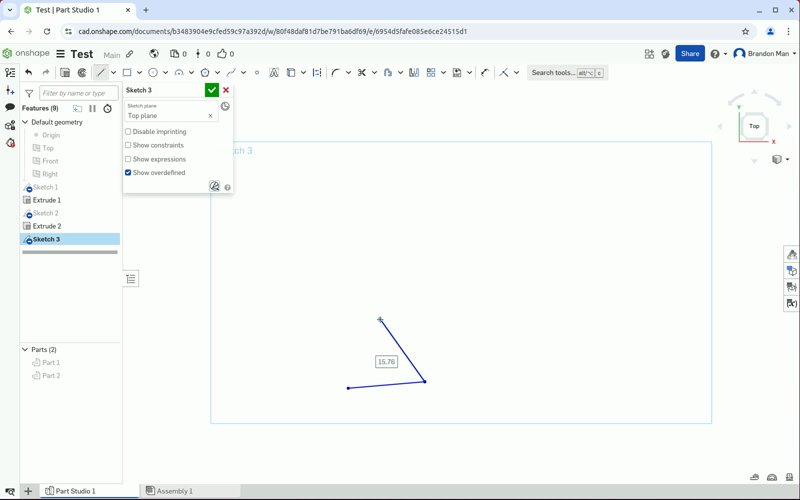
mouse_move(348, 388)
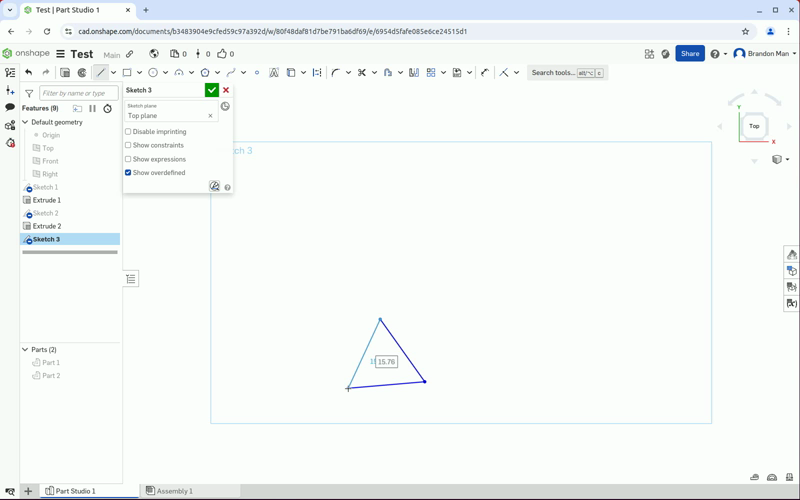
key_up(shift)
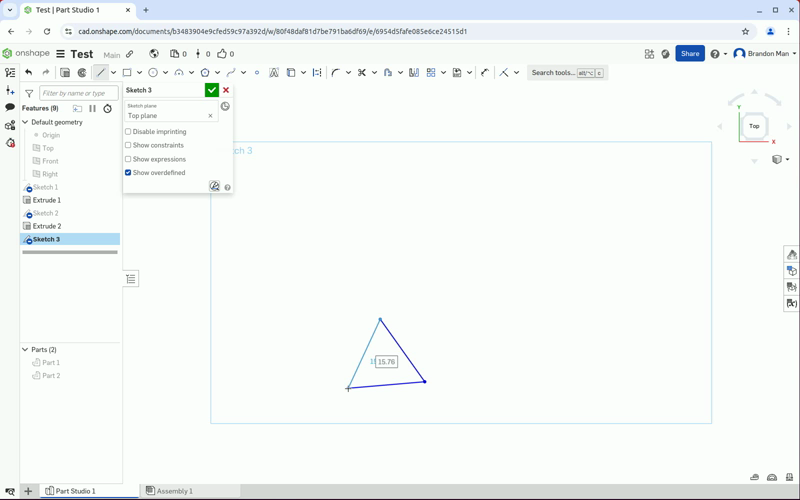
click(348, 388)
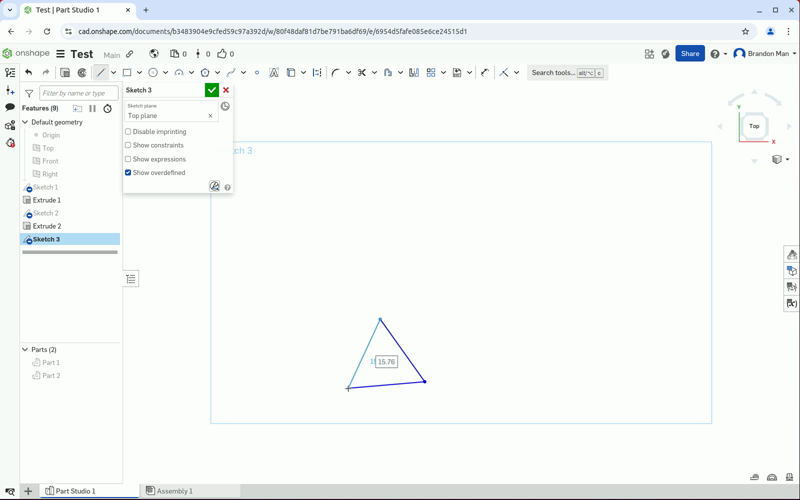
key(esc)
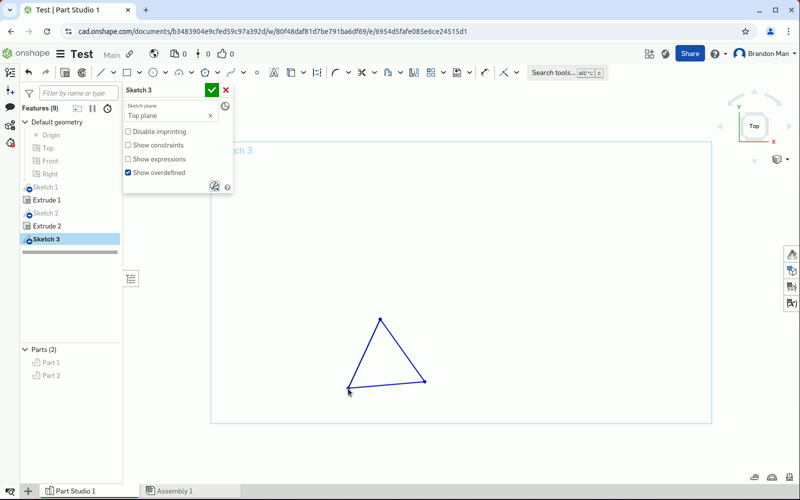
mouse_move(378, 342)
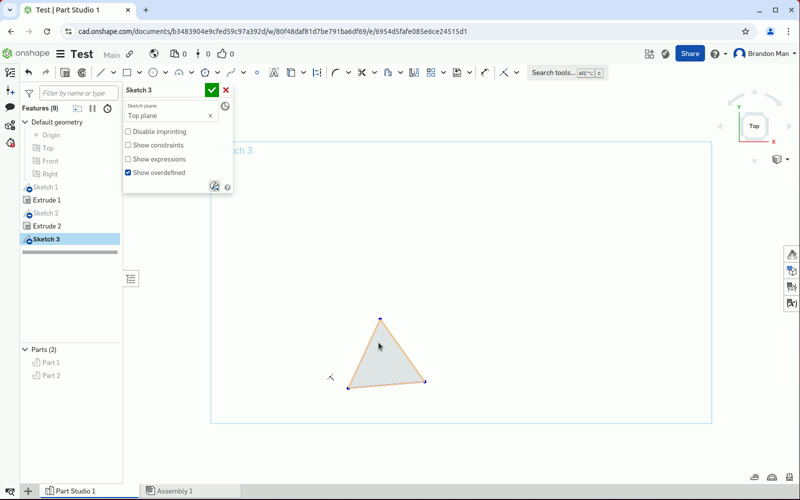
click(378, 342)
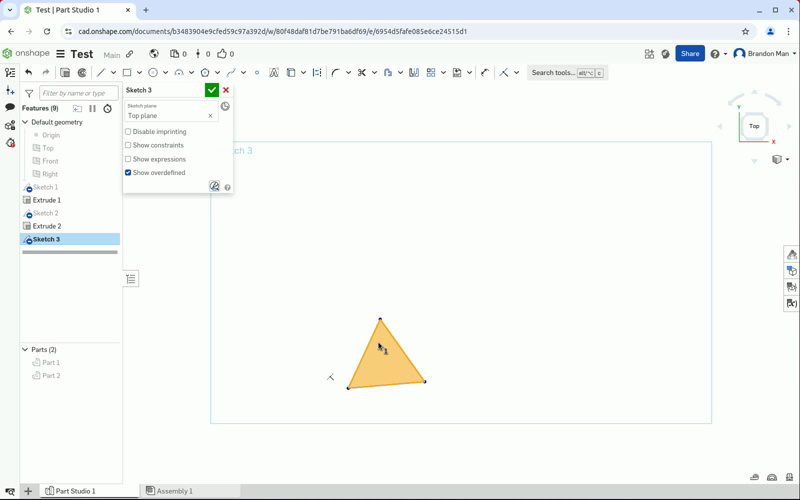
mouse_move(73, 352)
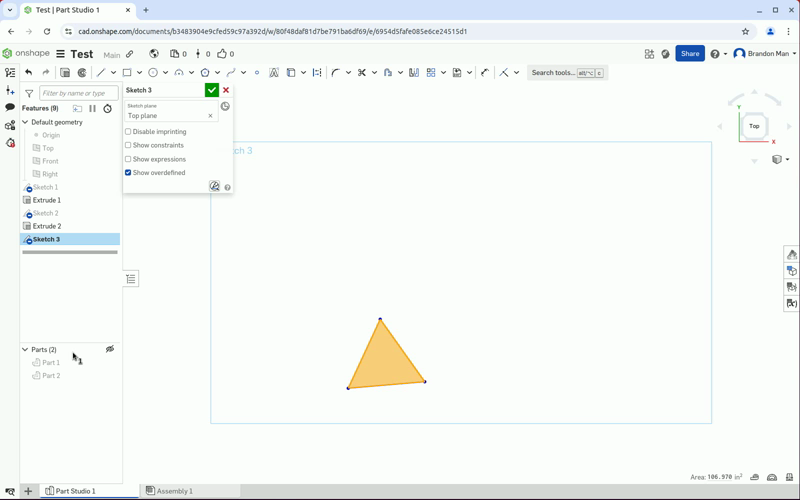
key(shift+y)
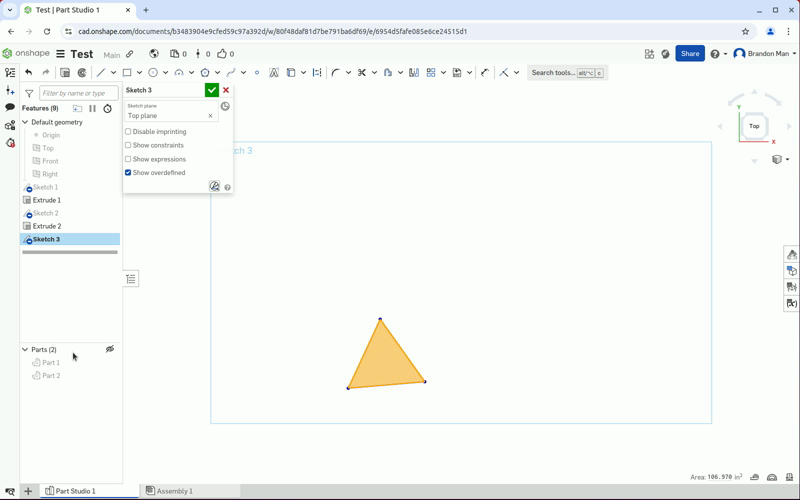
key(shift+e)
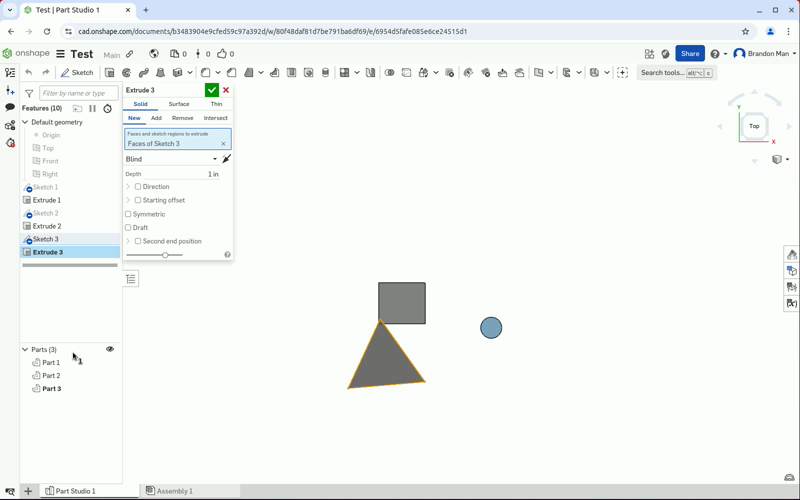
mouse_move(143, 106)
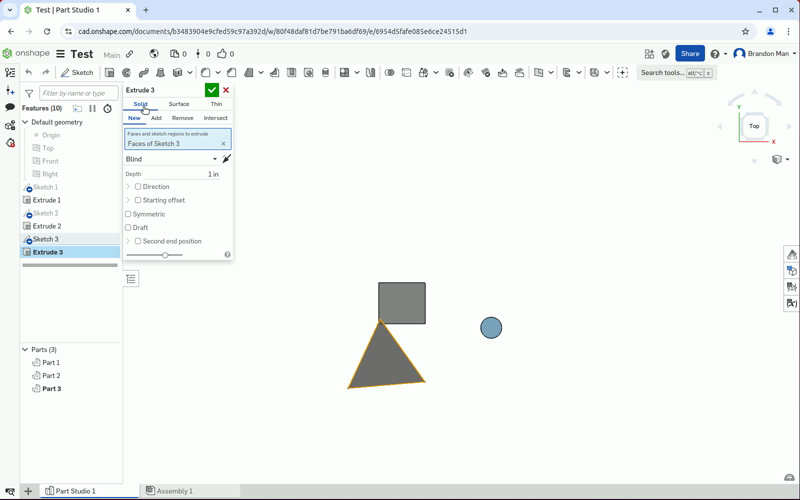
click(143, 106)
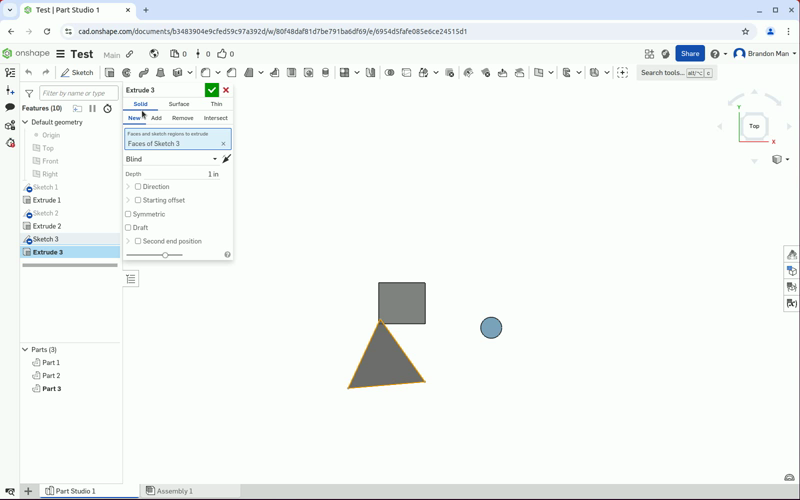
mouse_move(137, 120)
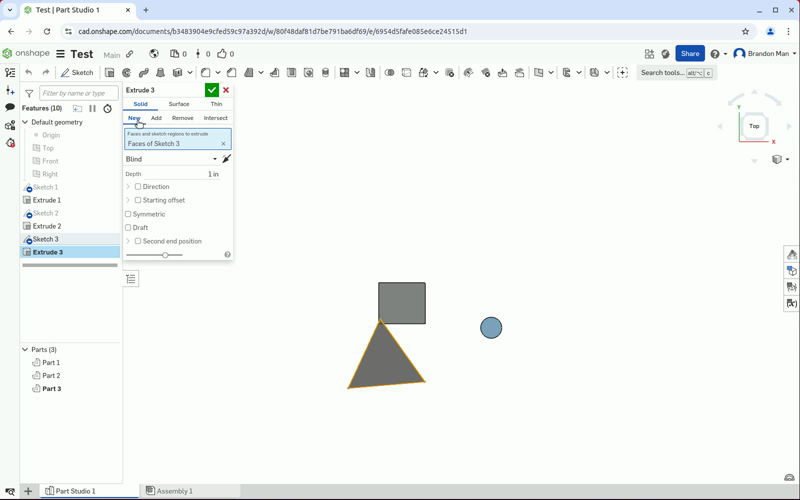
click(137, 120)
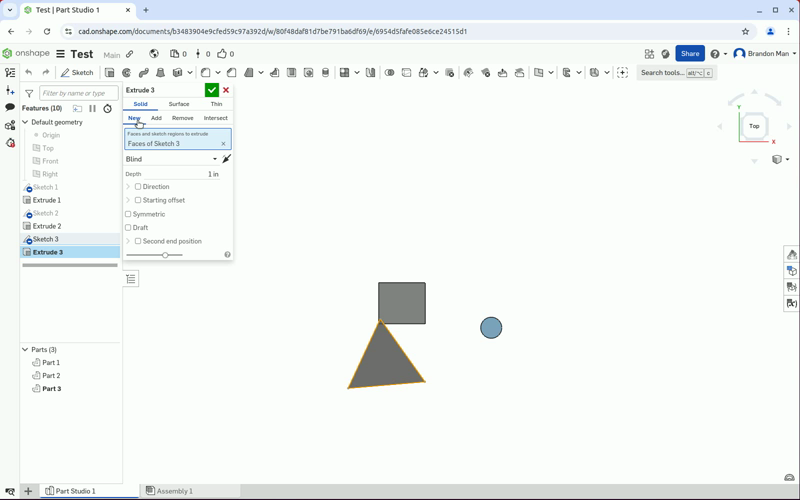
key(tab, 4)
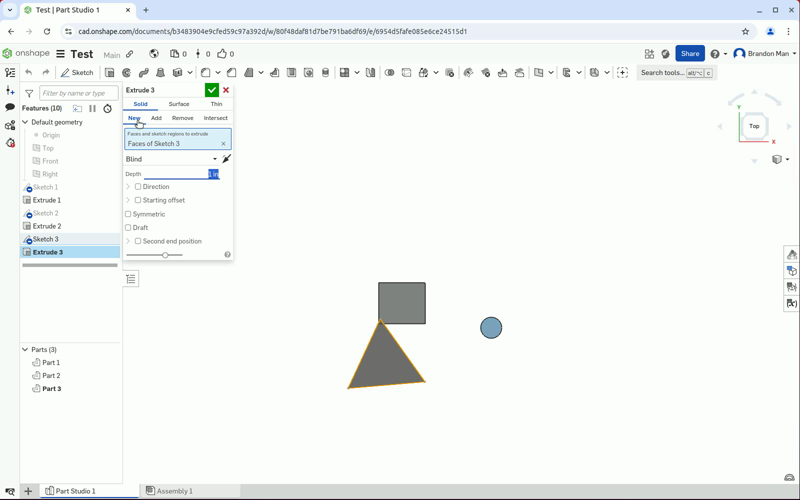
text(4.092)
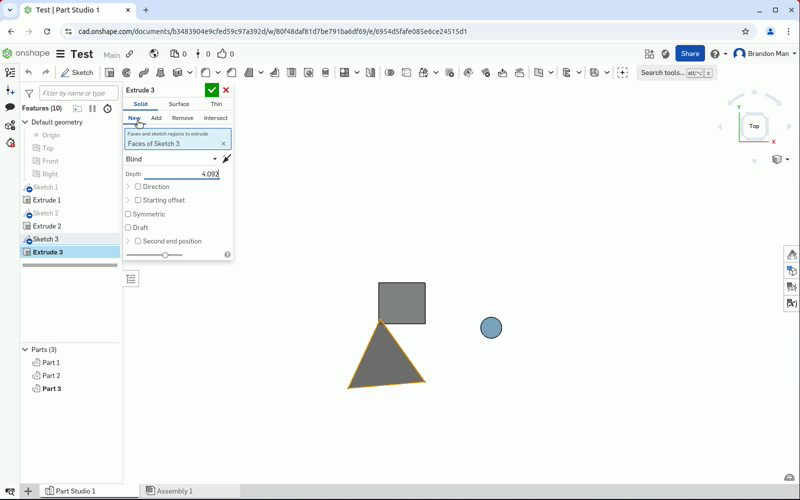
key(enter)
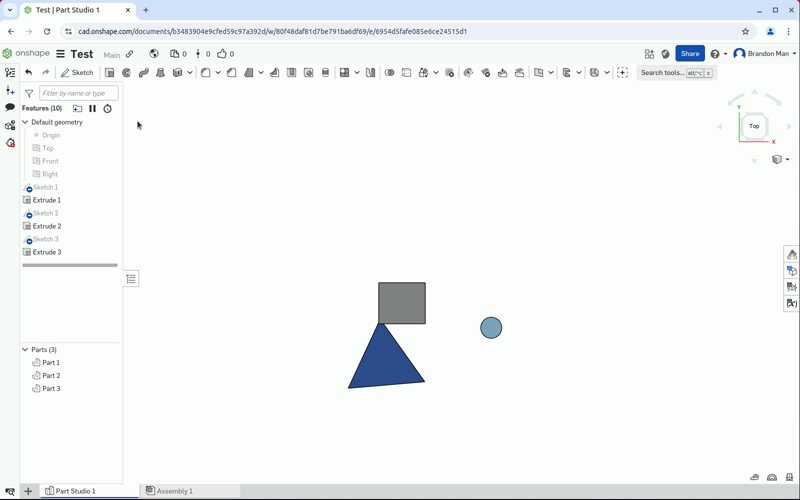
key(shift+h)
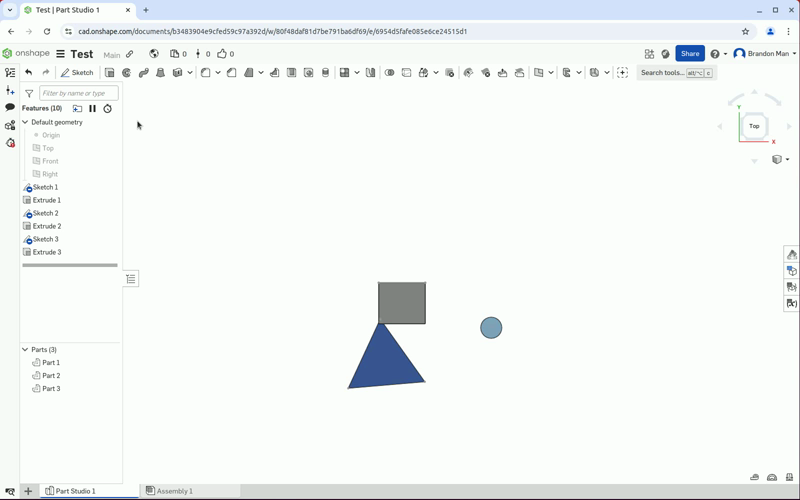
key(shift+h)
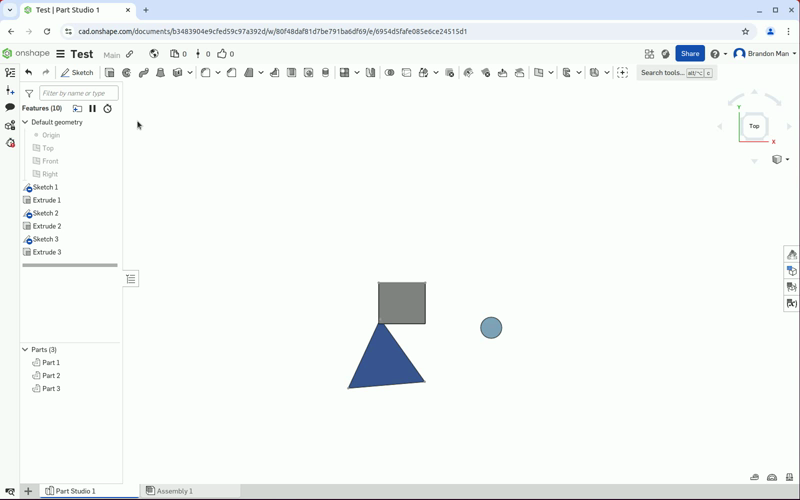
key(shift+7)
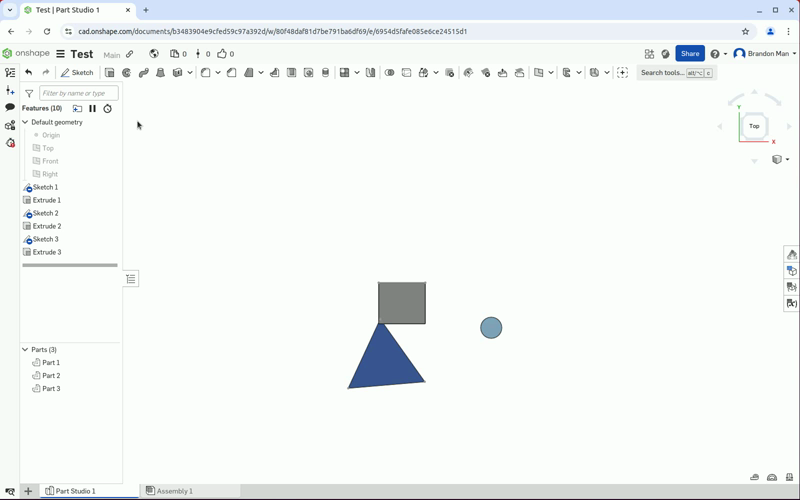
key(up, 3)
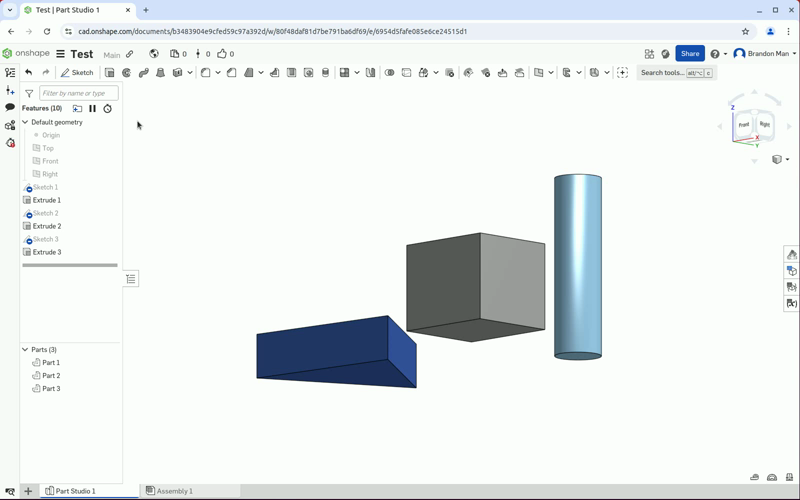
key(left, 3)
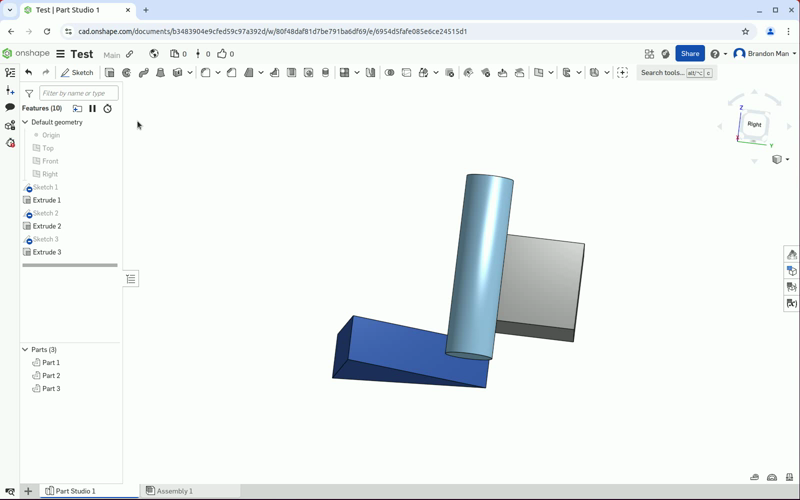
key(right, 3)
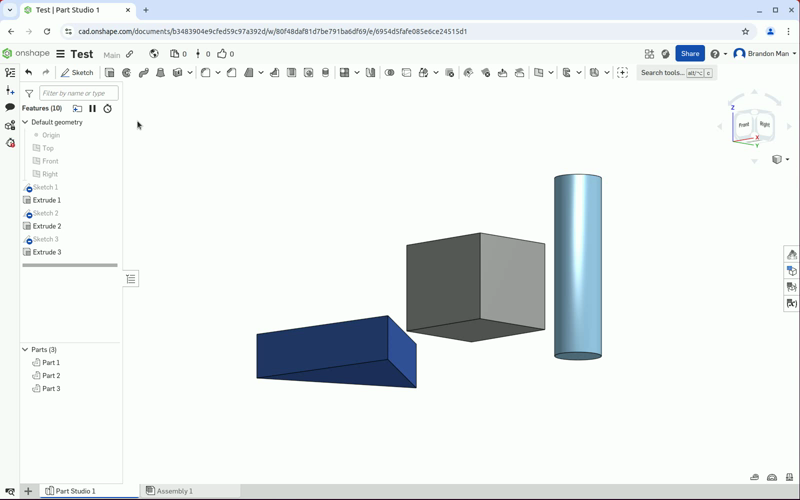
key(down, 3)
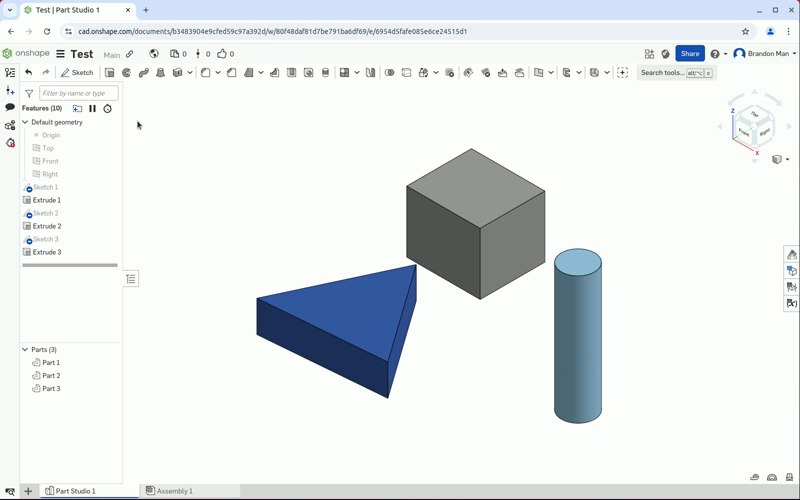
mouse_move(73, 189)
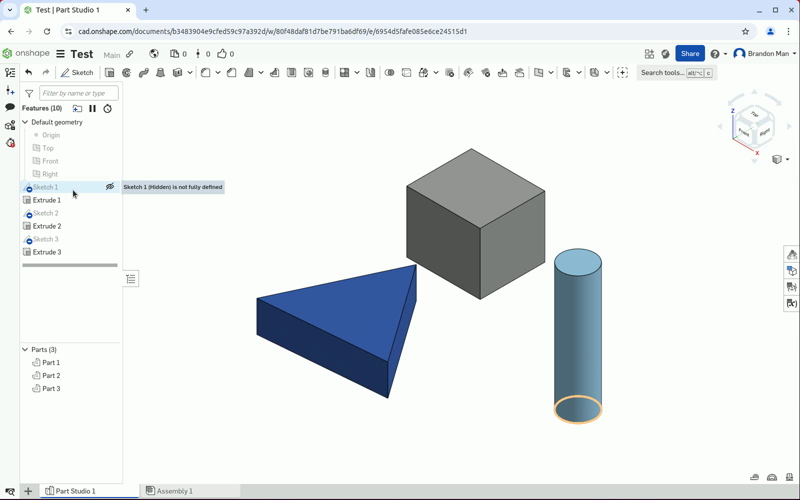
click(73, 189)